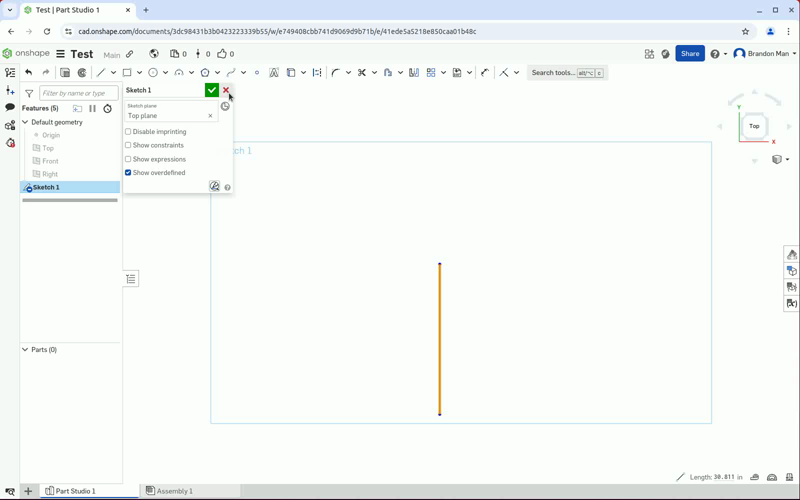
key(shift+h)
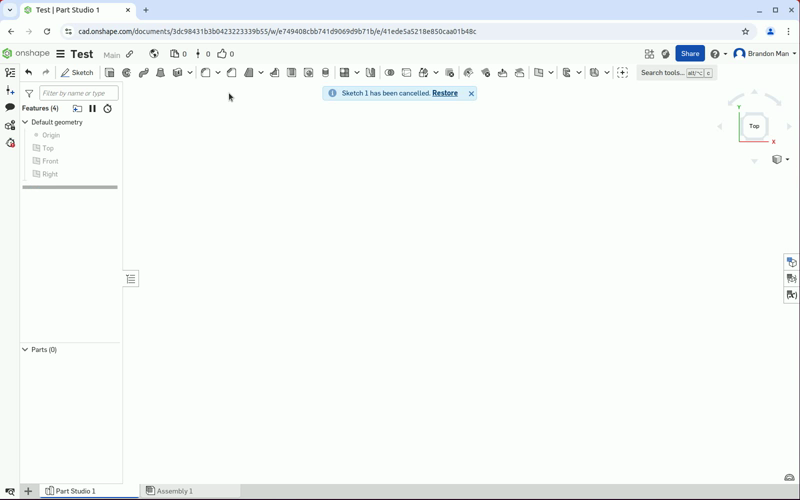
mouse_move(73, 352)
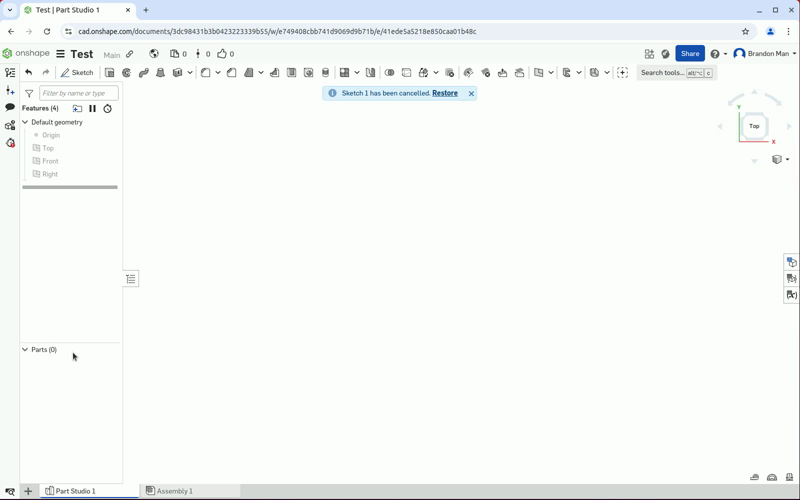
key(y)
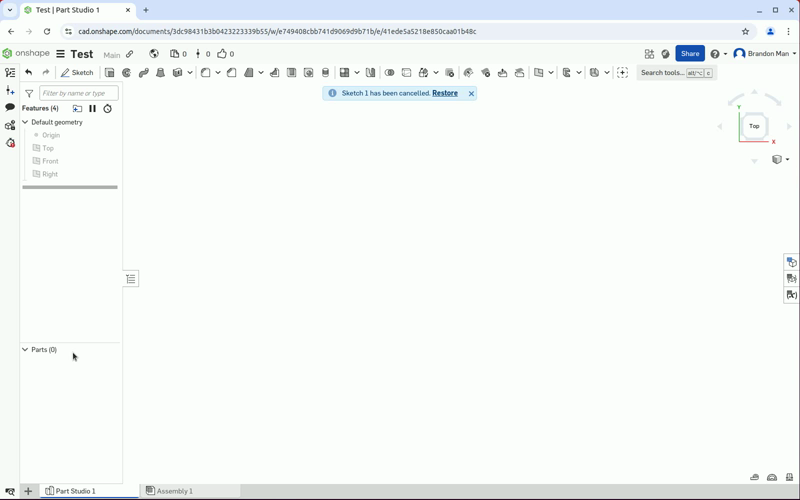
key(shift+p)
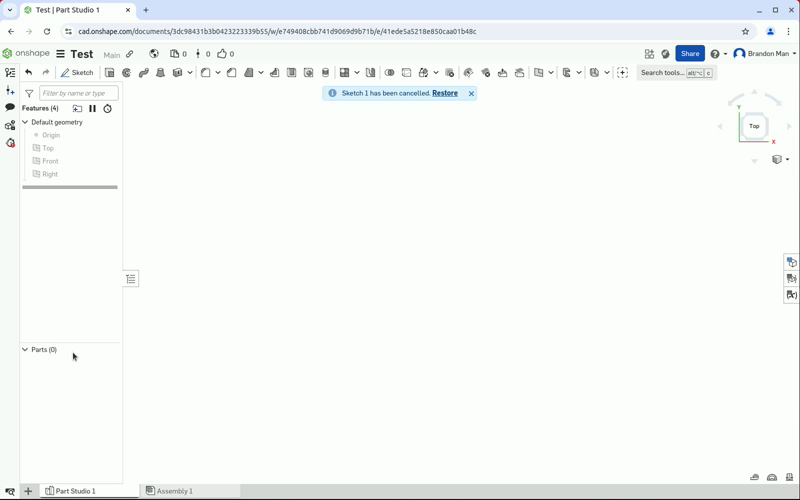
key(space)
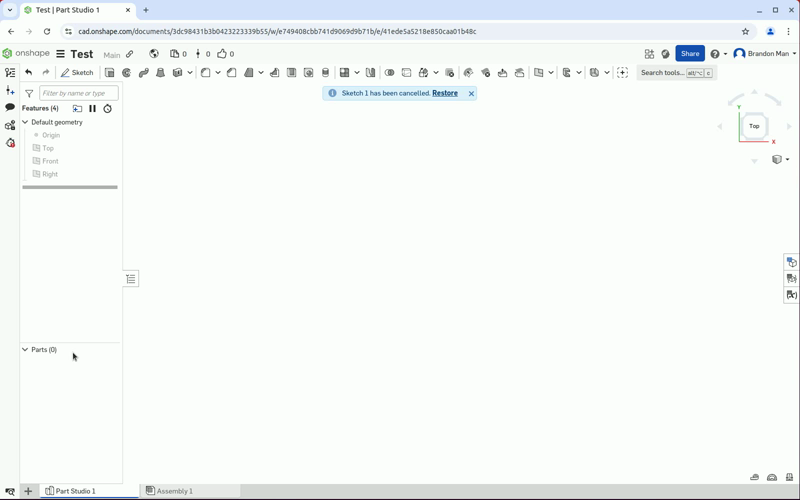
key_down(shift)
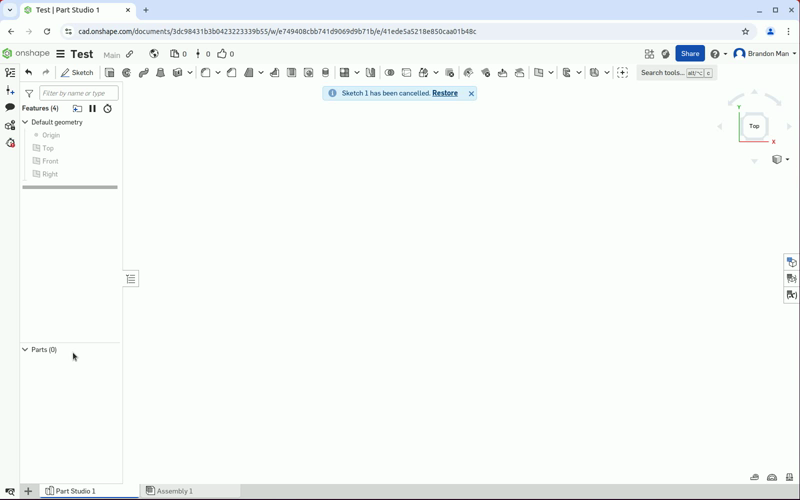
key(up)
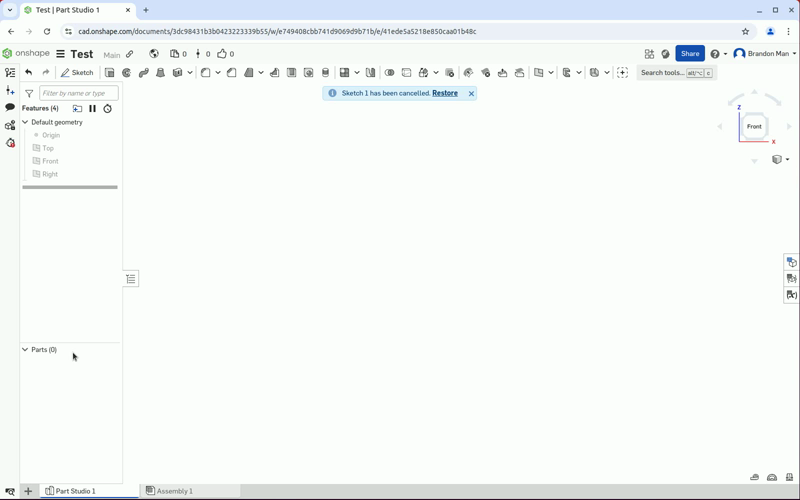
key_up(shift)
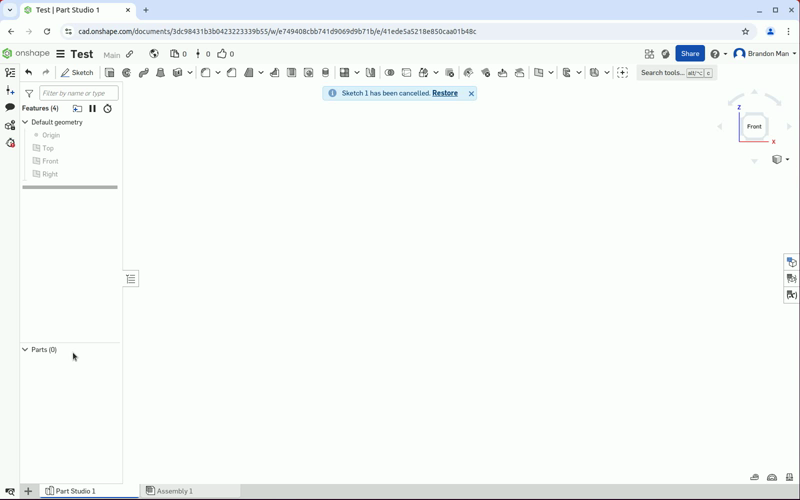
mouse_move(73, 352)
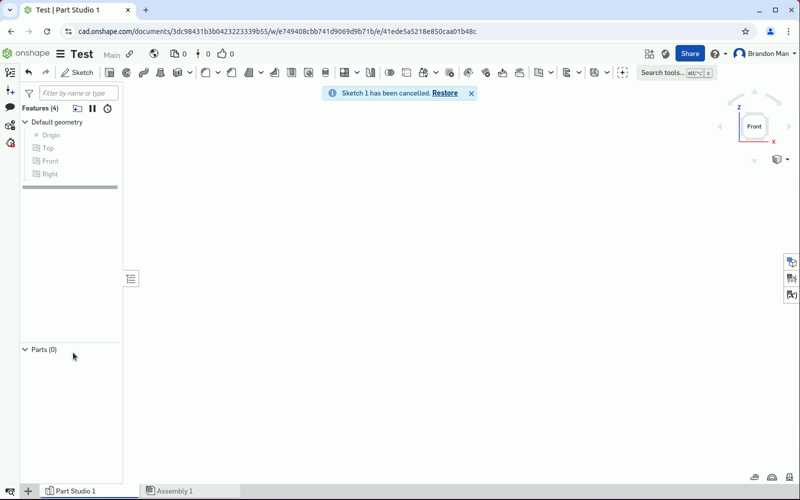
key(shift+y)
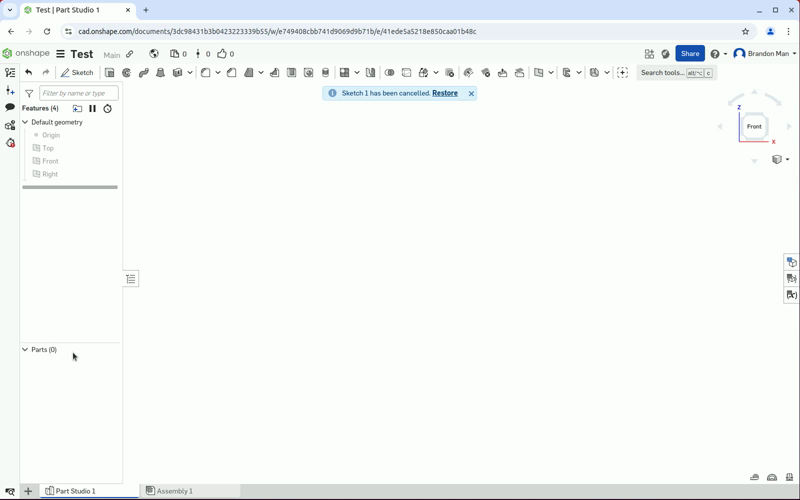
key(shift+s)
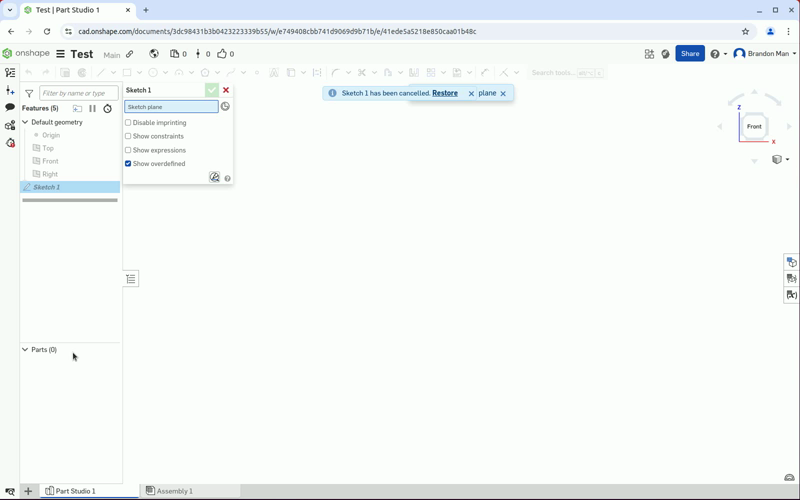
mouse_move(73, 163)
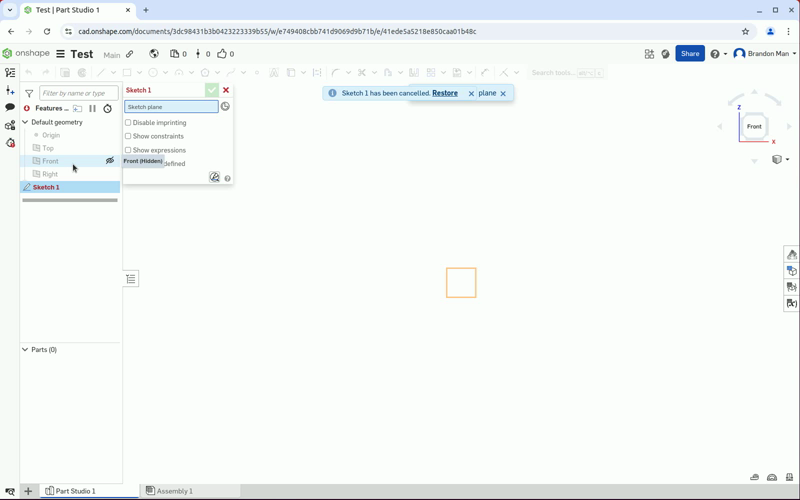
click(73, 163)
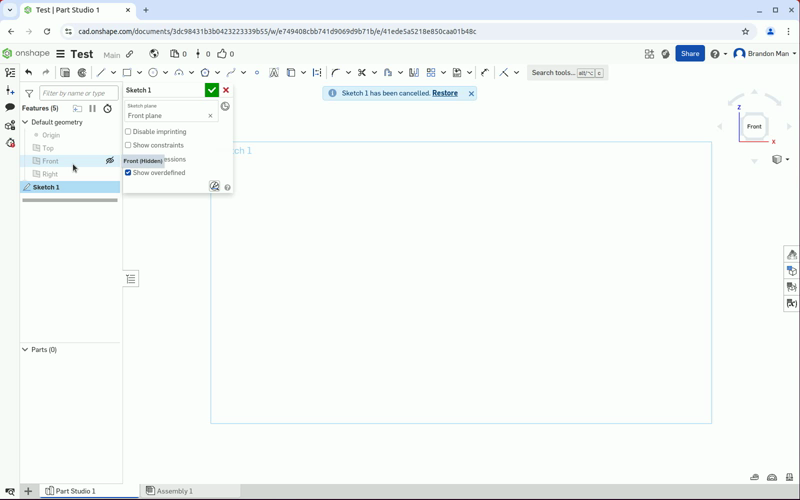
mouse_move(73, 352)
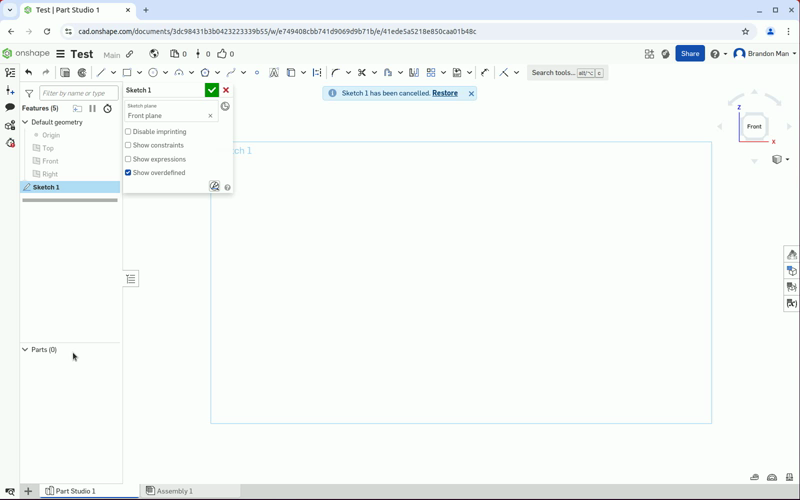
key(y)
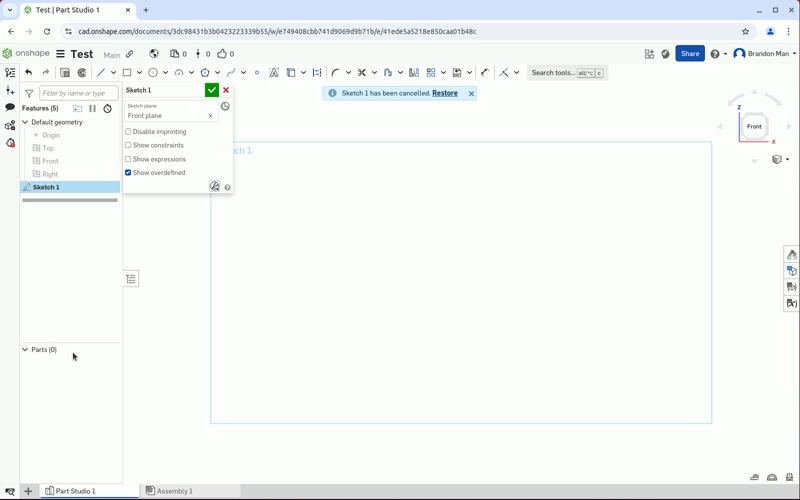
key(l)
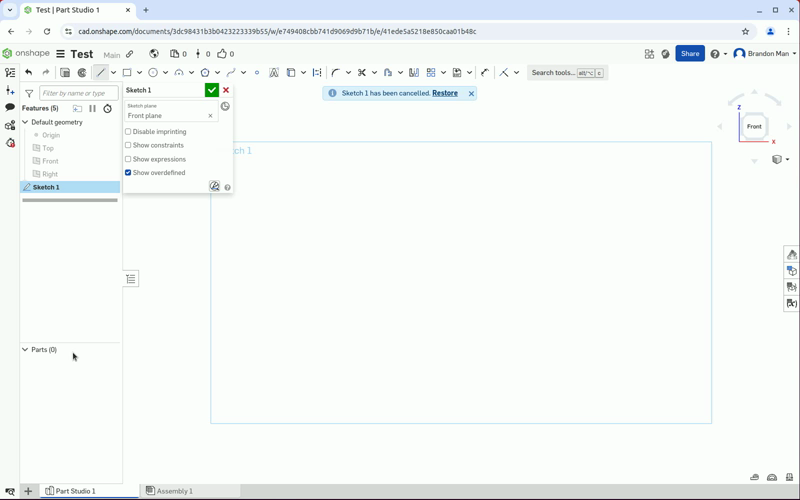
key_down(shift)
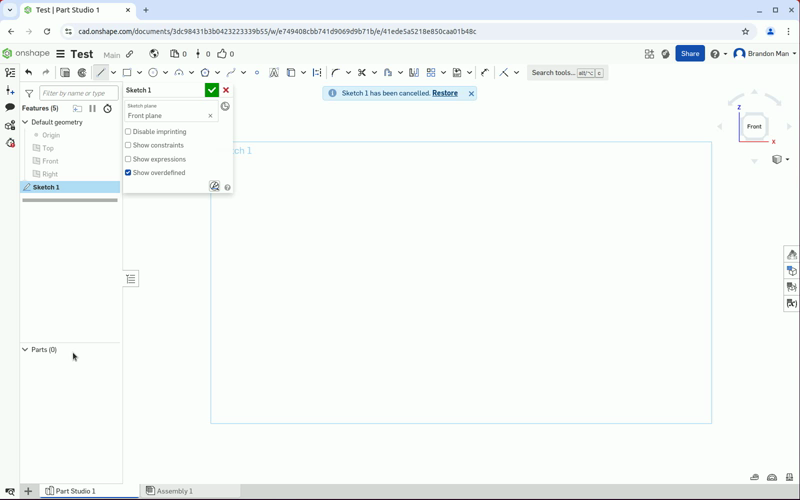
mouse_move(397, 255)
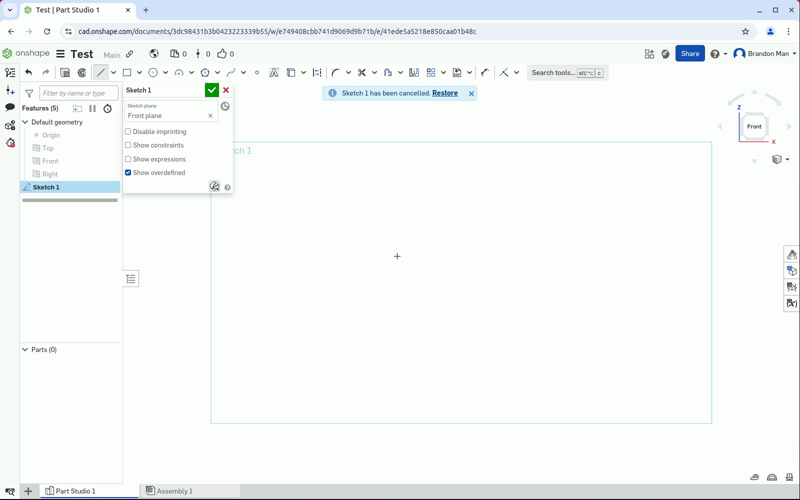
click(397, 255)
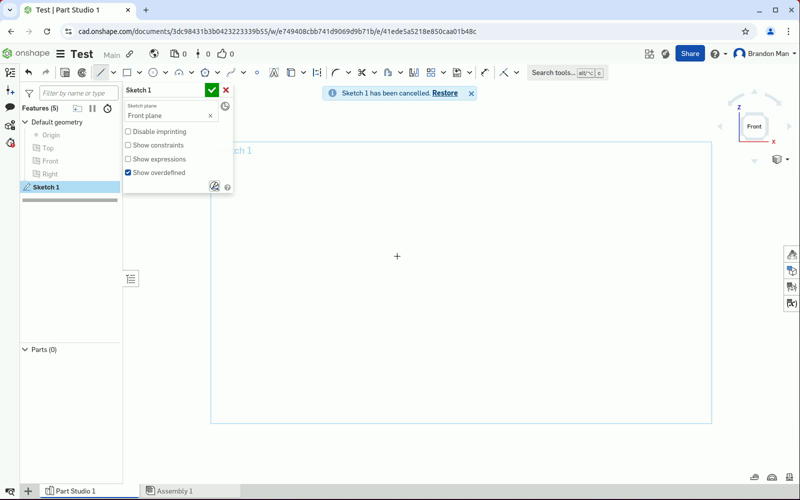
key_up(shift)
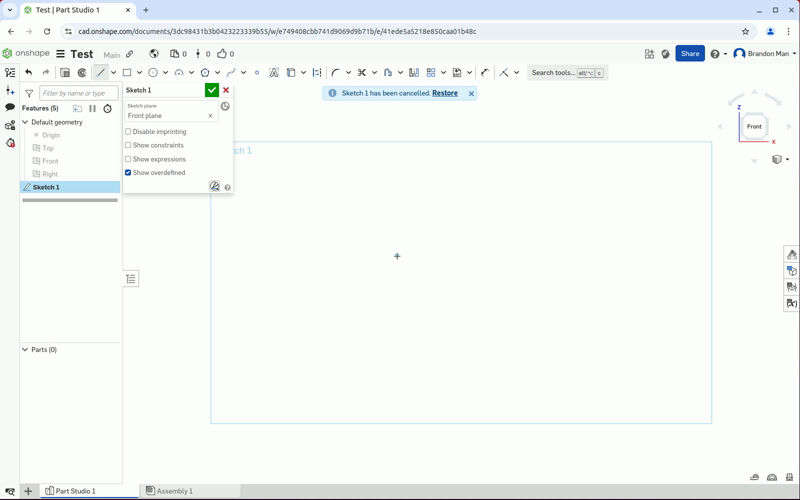
key_down(shift)
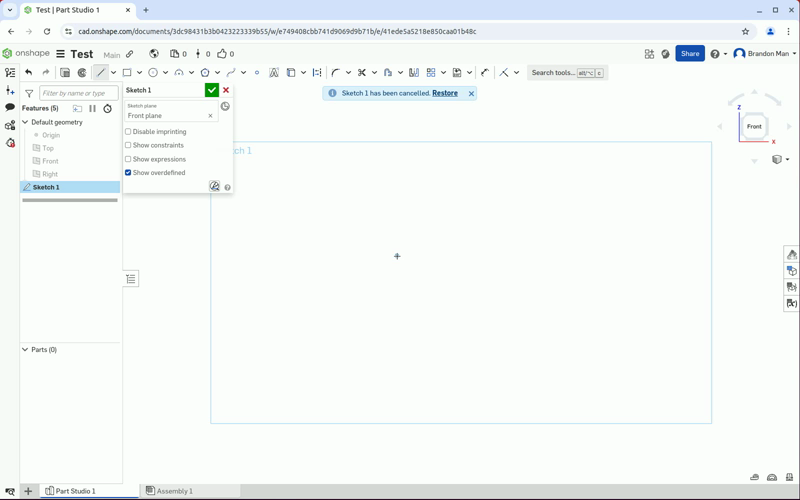
mouse_move(427, 255)
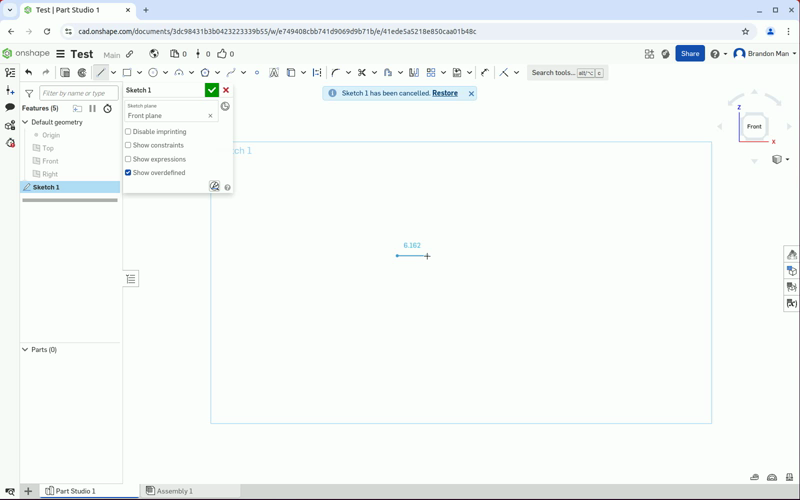
mouse_move(417, 255)
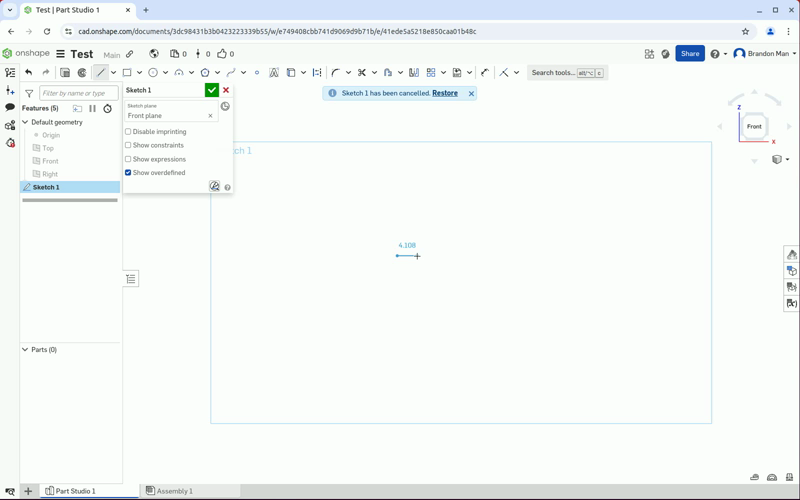
click(417, 255)
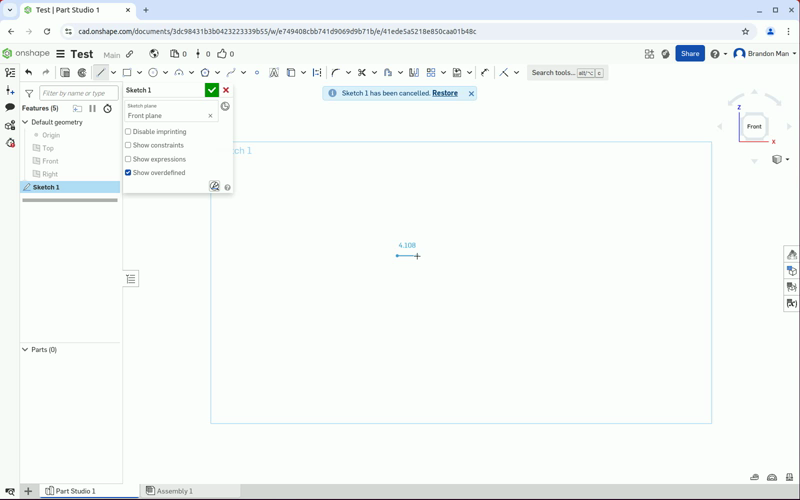
key_up(shift)
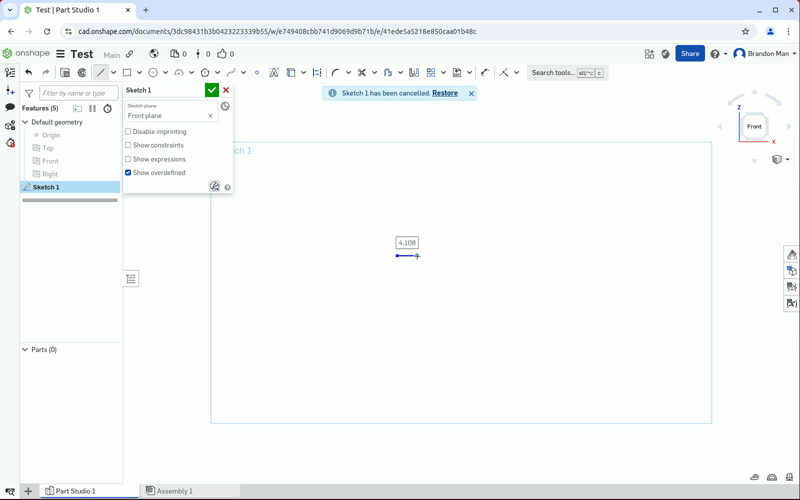
key_down(shift)
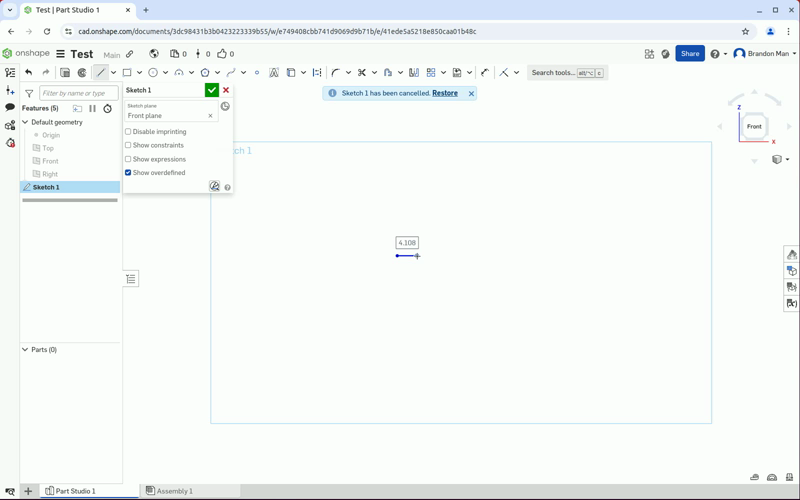
mouse_move(447, 255)
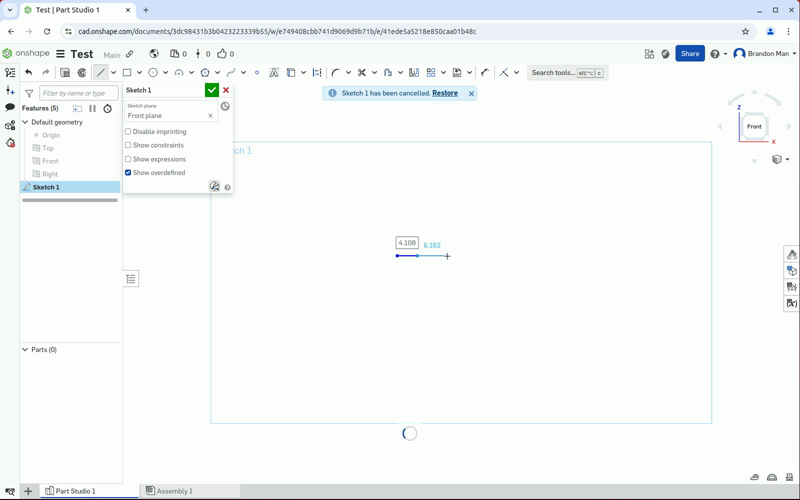
mouse_move(417, 236)
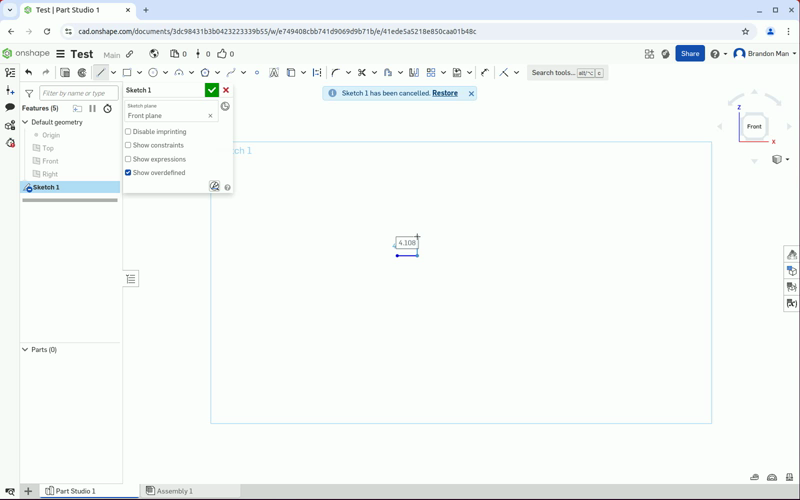
click(417, 236)
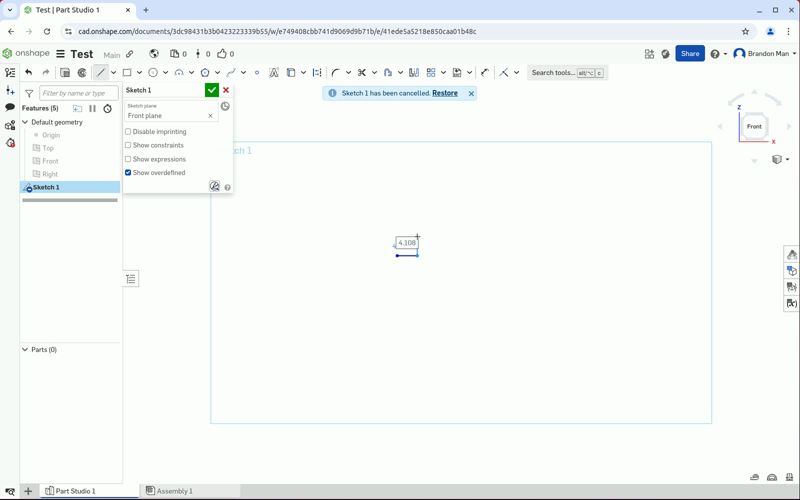
key_up(shift)
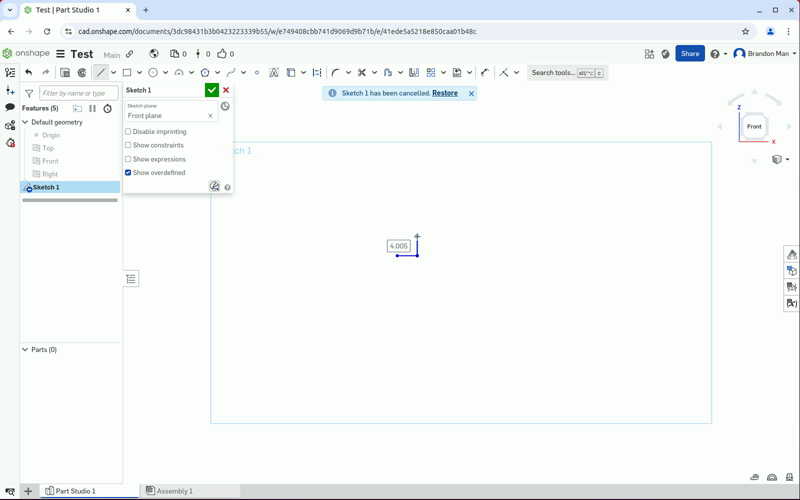
key_down(shift)
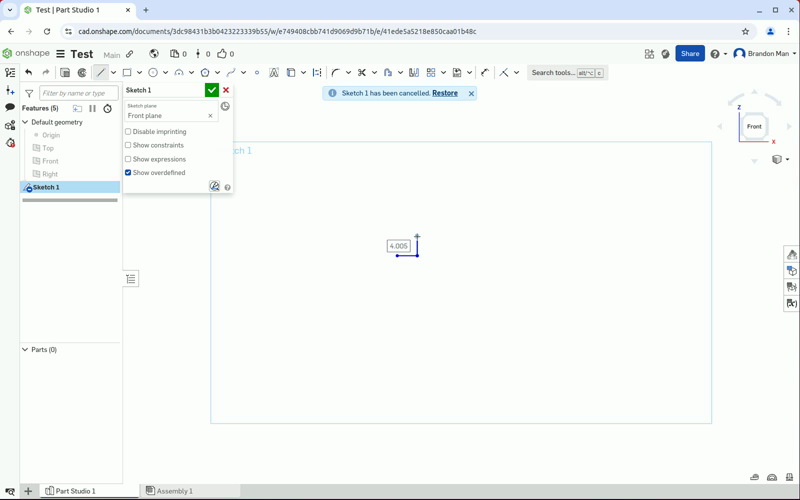
mouse_move(447, 236)
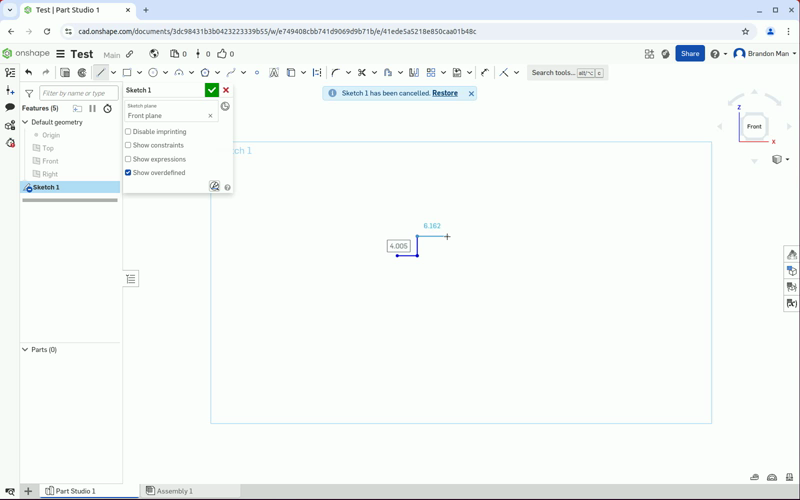
mouse_move(397, 236)
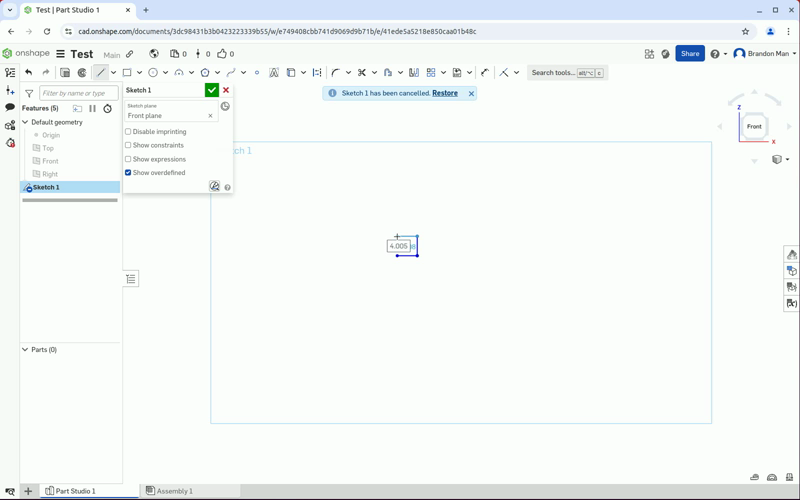
click(397, 236)
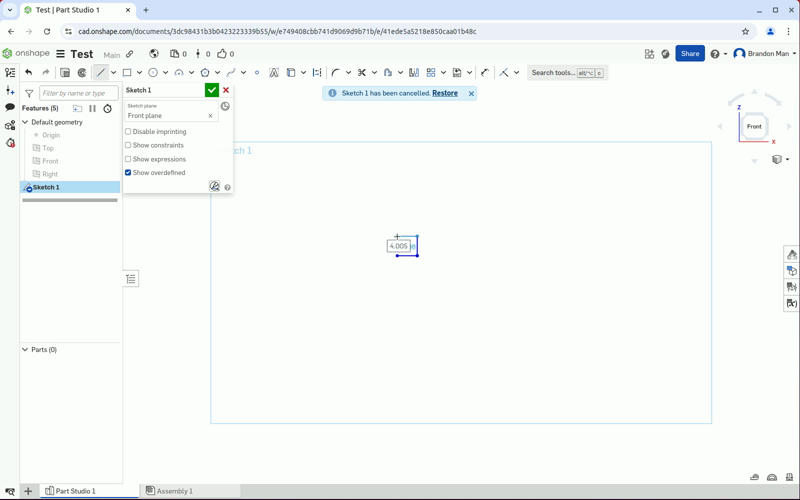
key_up(shift)
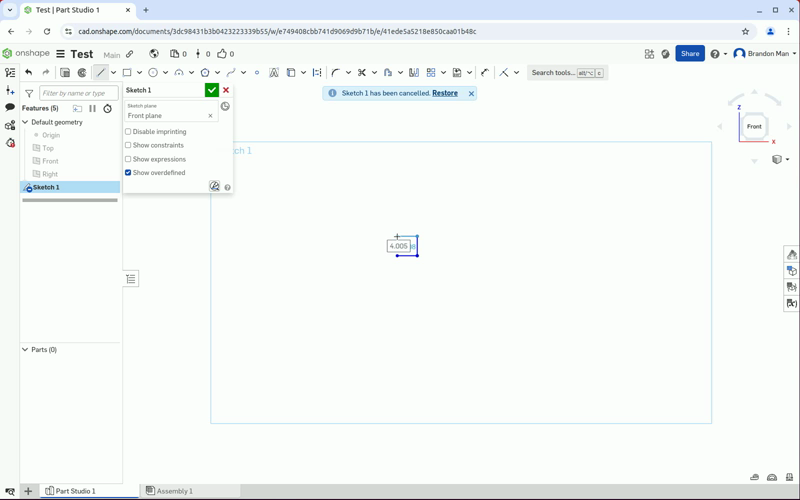
mouse_move(427, 236)
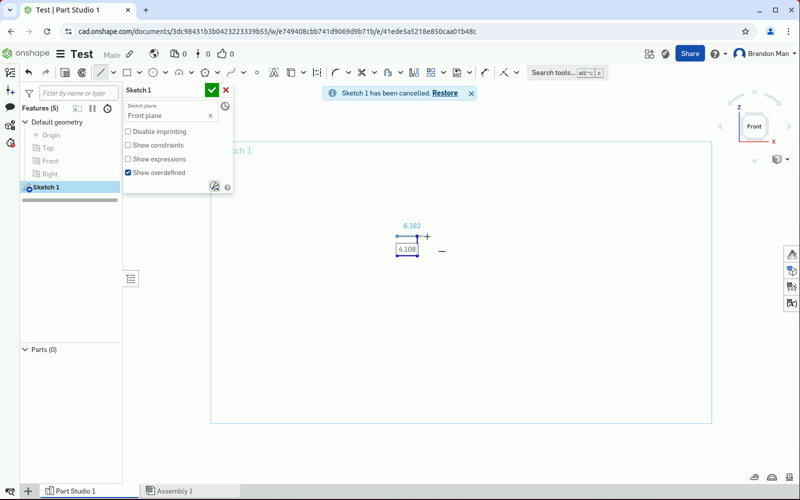
key_down(shift)
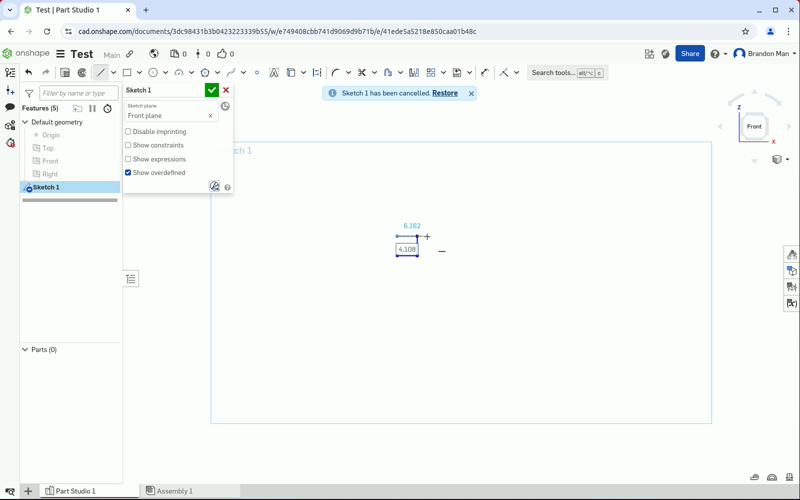
mouse_move(397, 255)
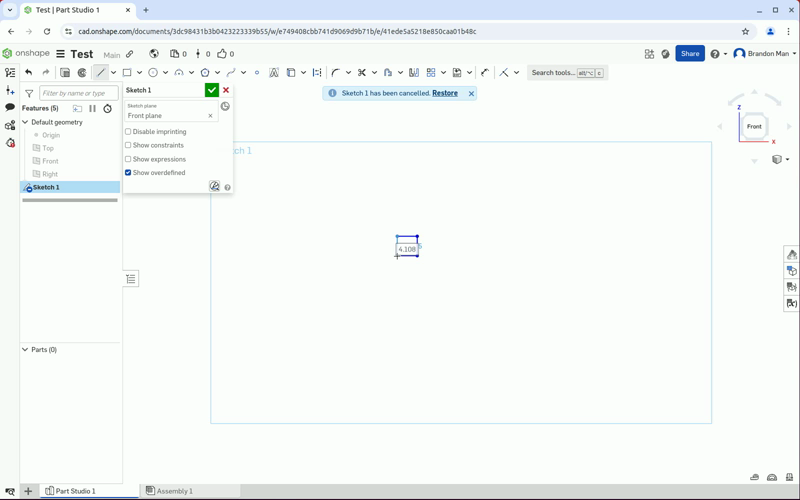
key_up(shift)
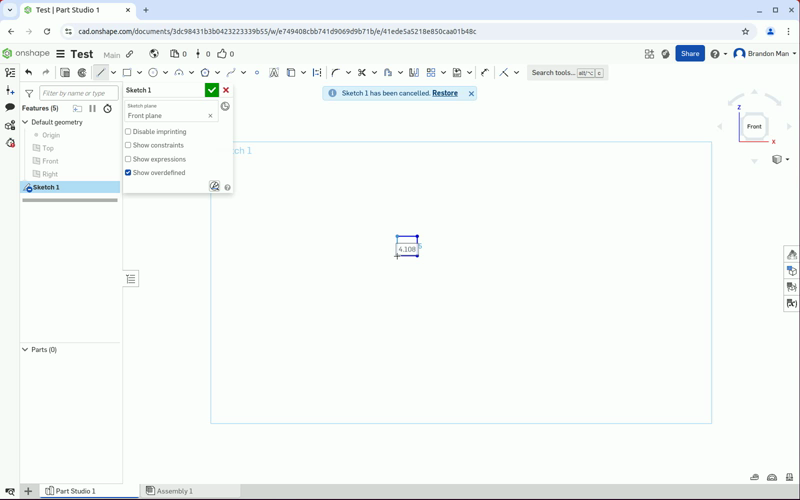
click(397, 255)
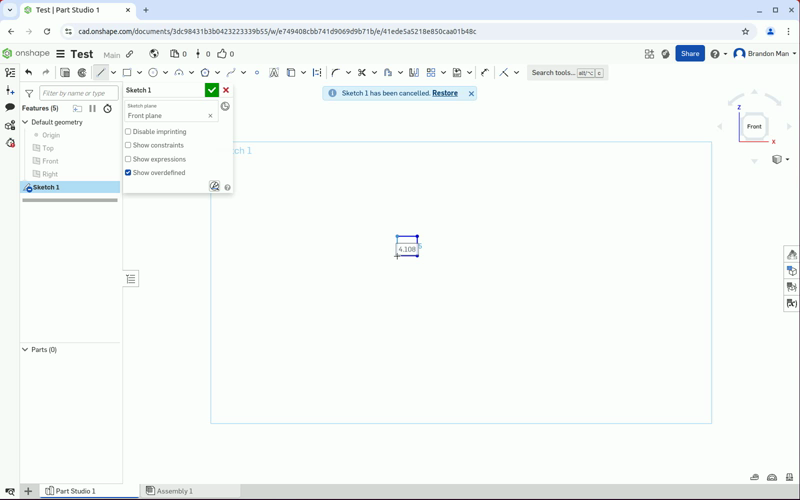
key(esc)
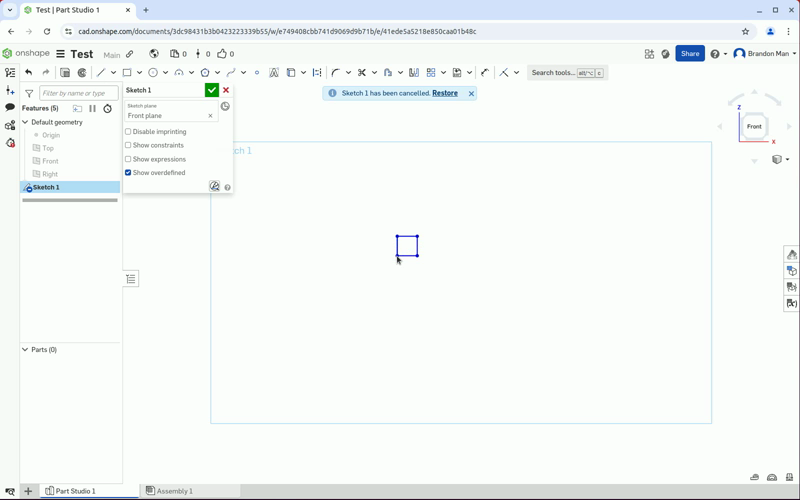
mouse_move(414, 246)
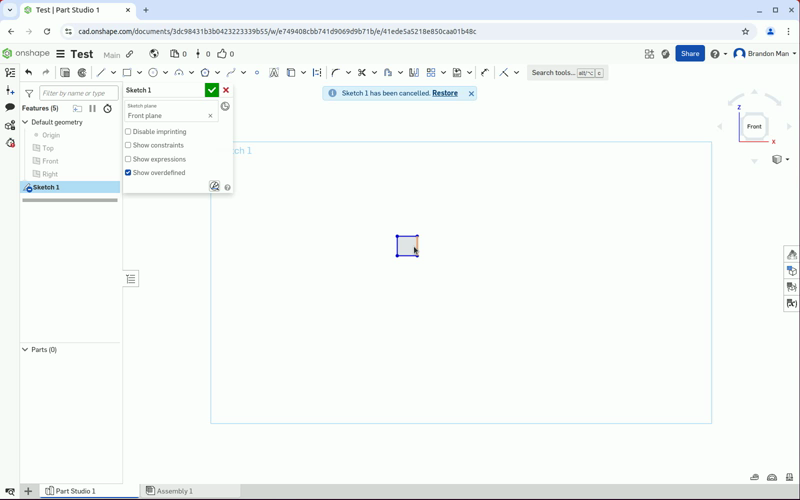
scroll(6)
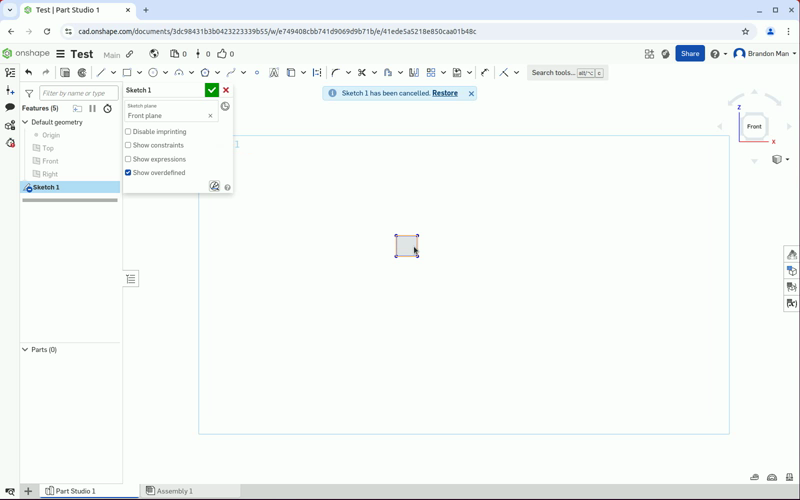
scroll(6)
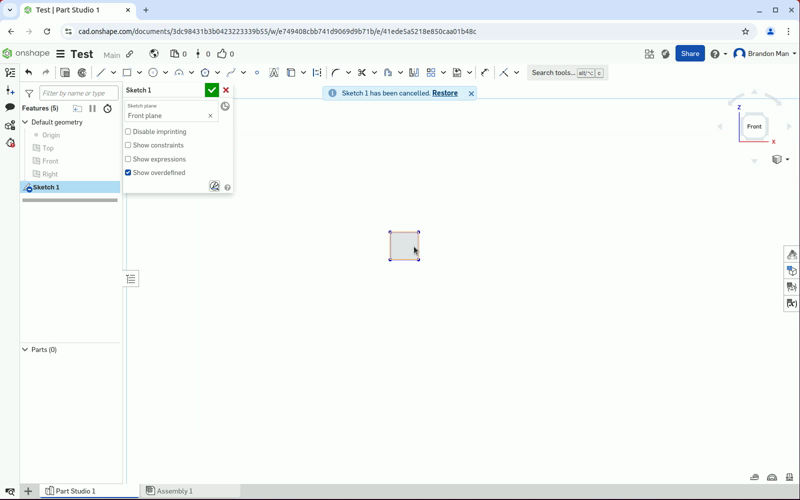
scroll(6)
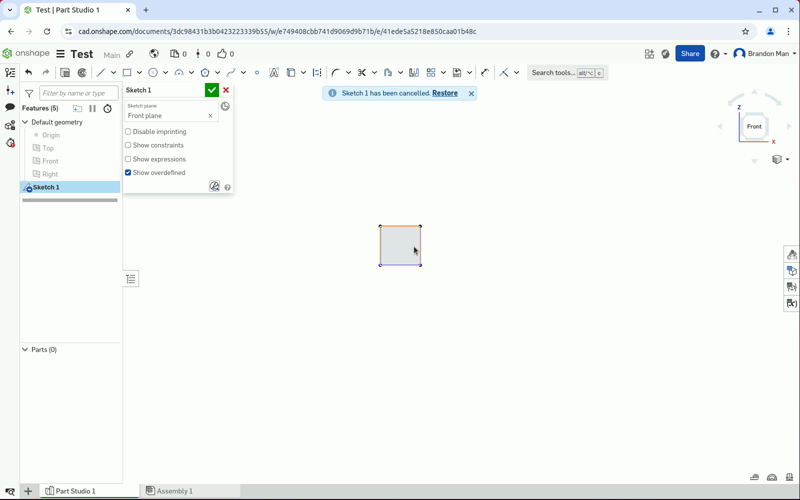
scroll(6)
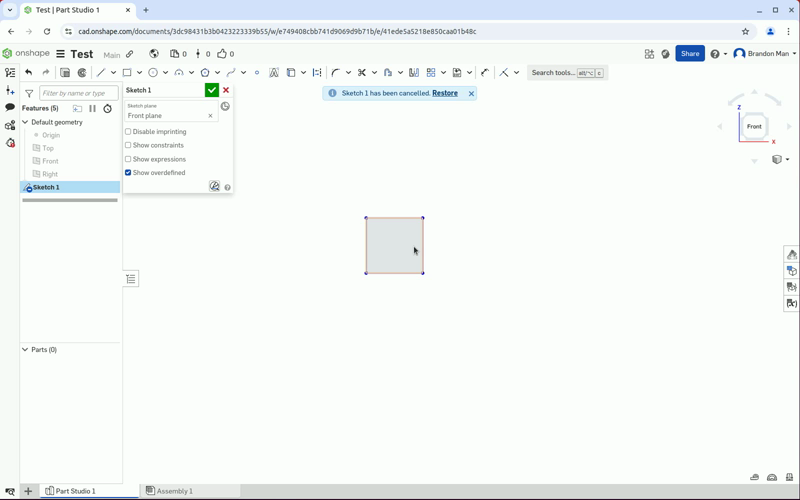
scroll(6)
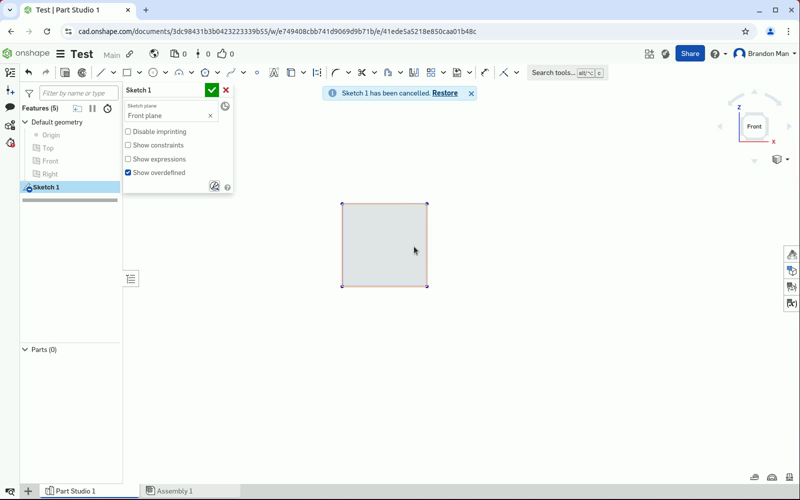
scroll(6)
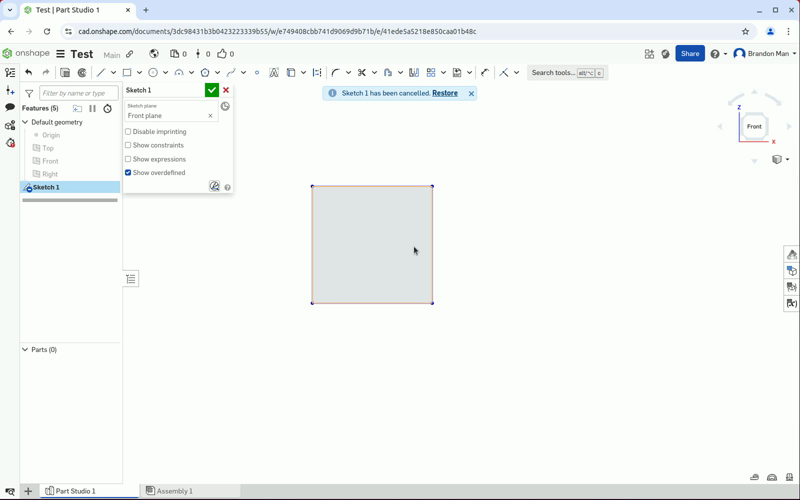
scroll(6)
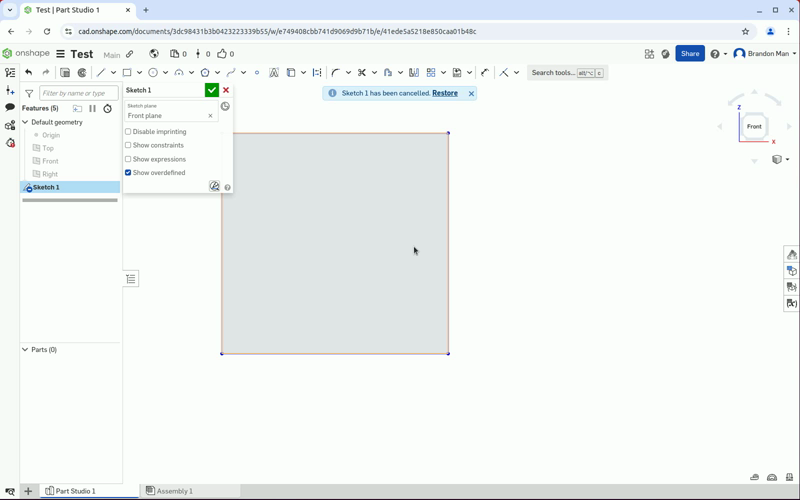
click(414, 246)
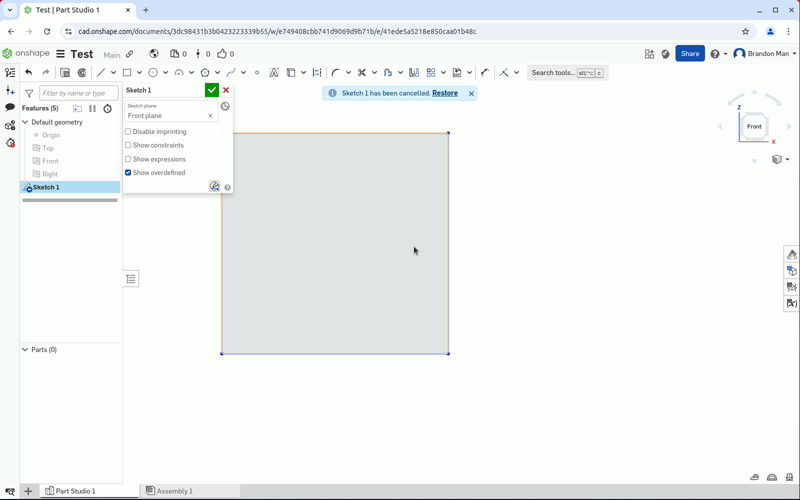
scroll(-6)
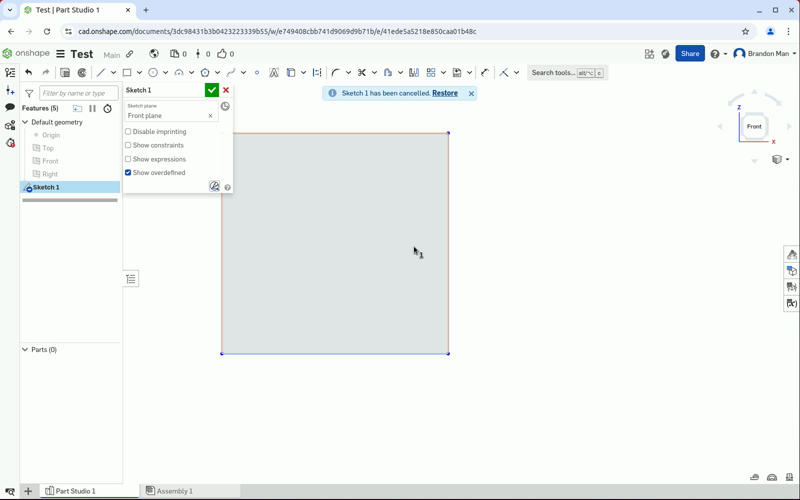
scroll(-6)
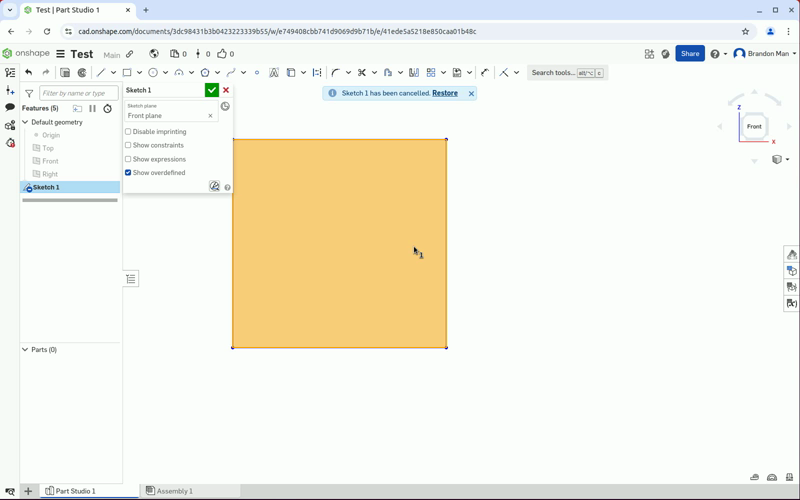
scroll(-6)
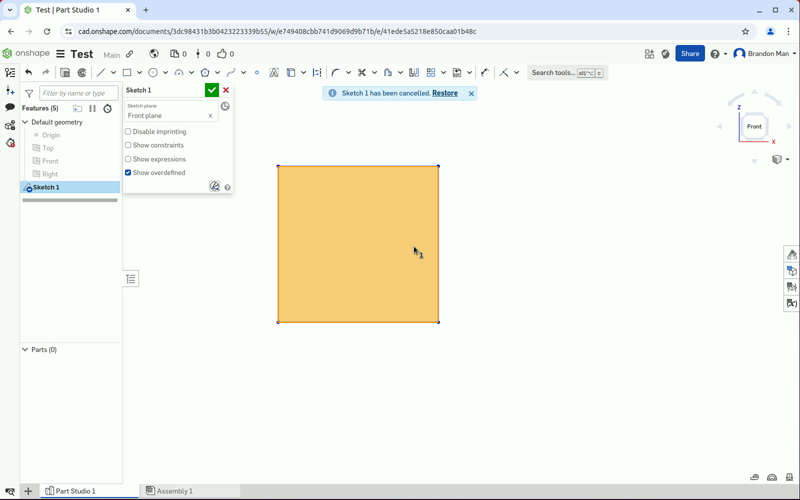
scroll(-6)
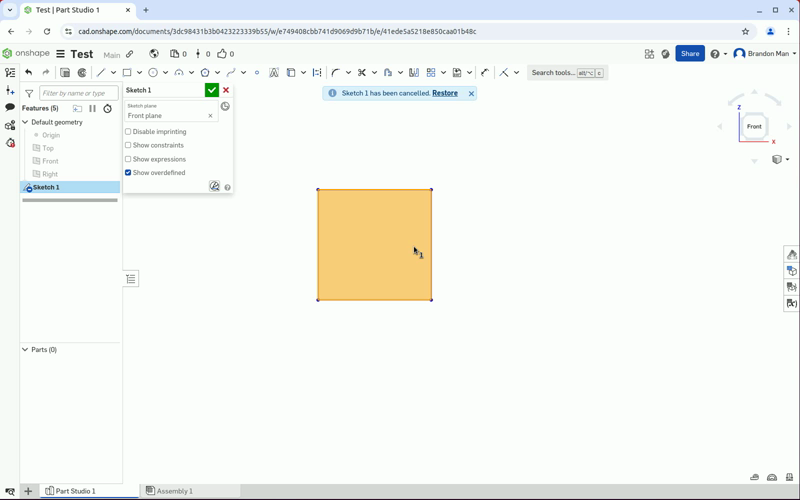
scroll(-6)
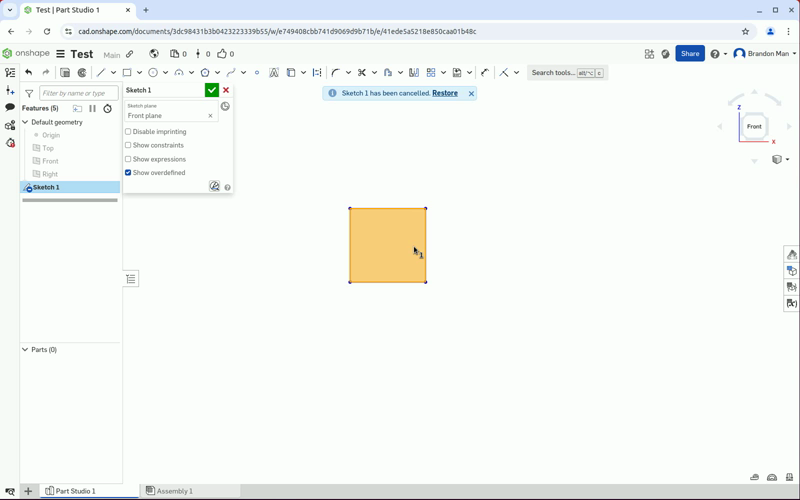
scroll(-6)
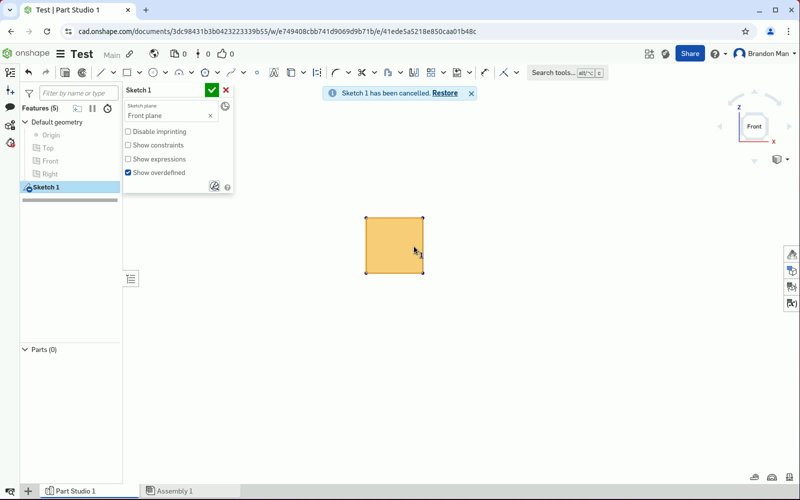
scroll(-6)
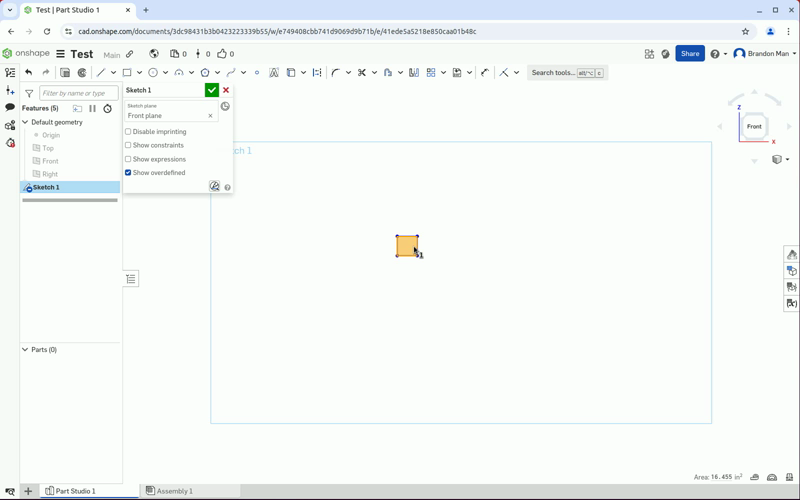
mouse_move(73, 352)
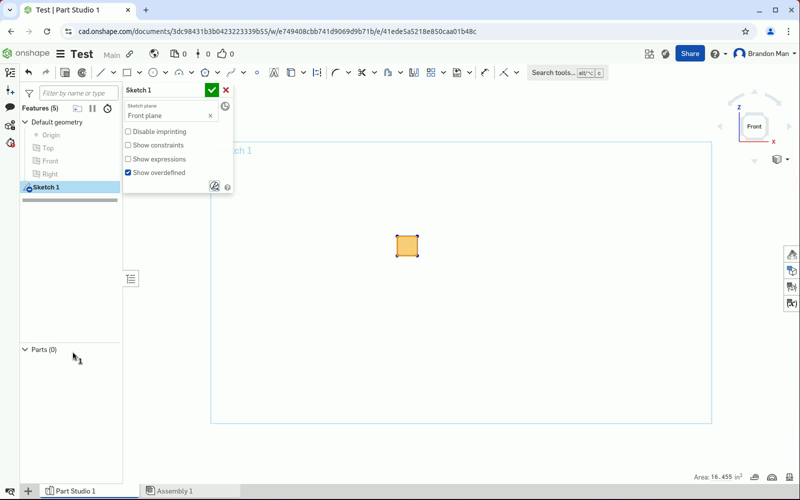
key(shift+y)
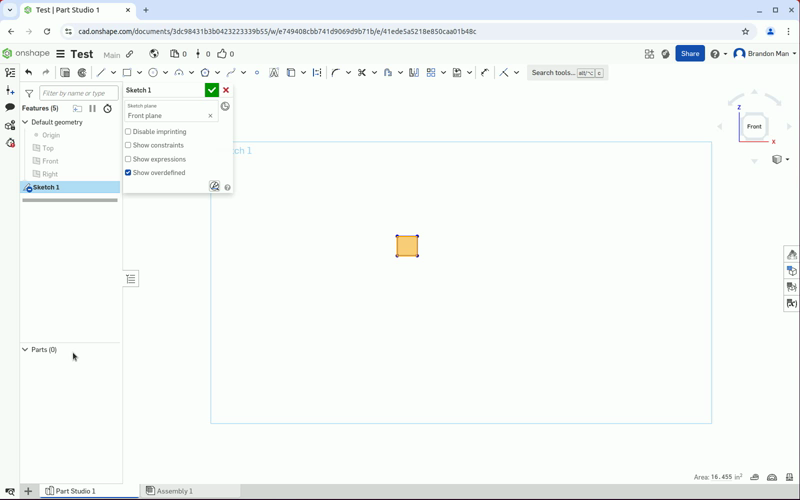
key(shift+e)
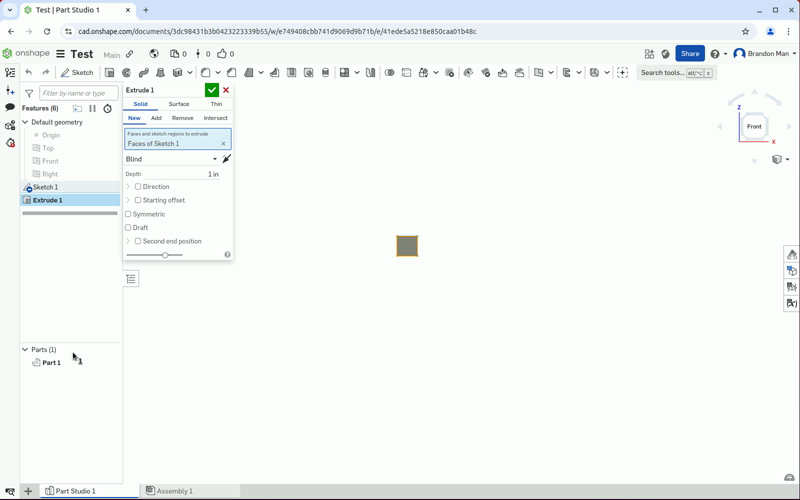
mouse_move(143, 106)
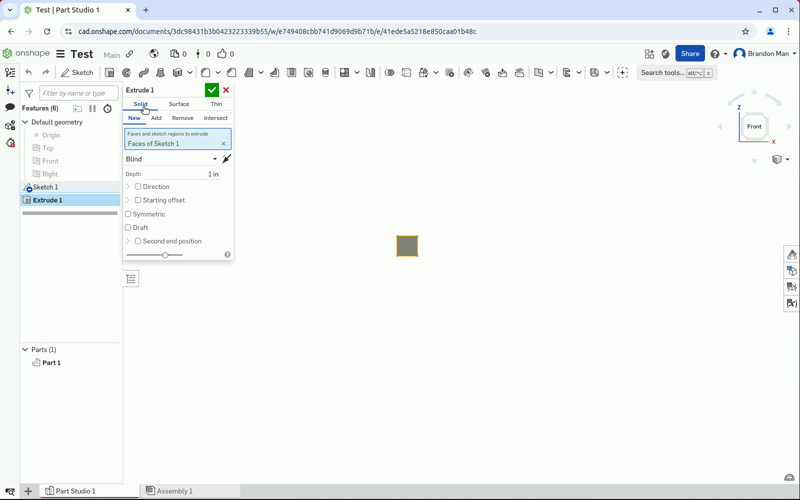
click(143, 106)
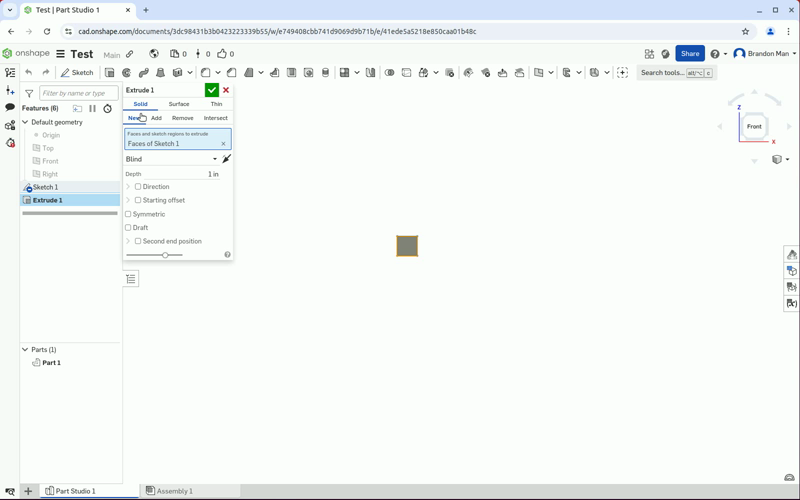
mouse_move(137, 120)
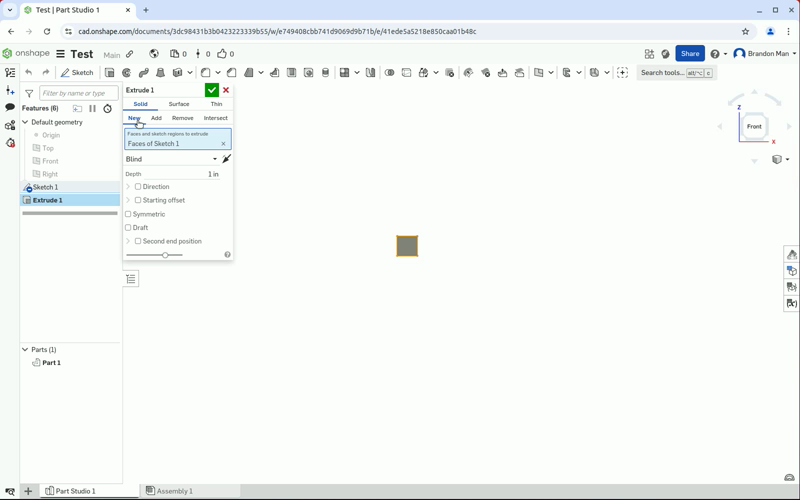
click(137, 120)
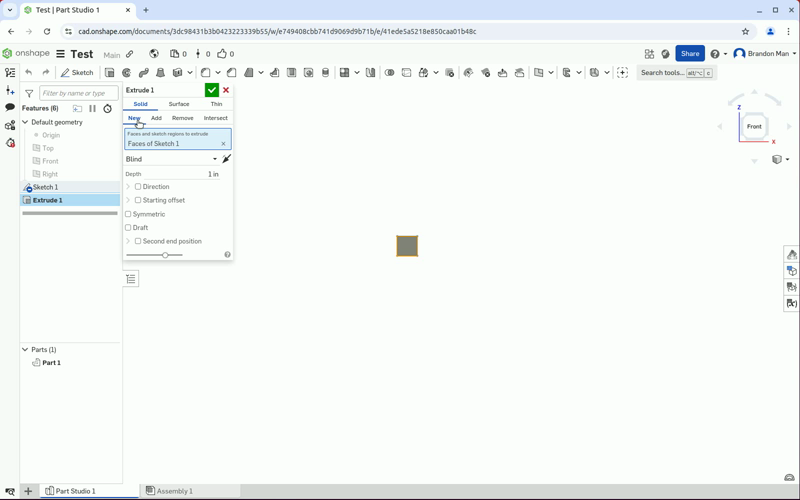
key(tab, 4)
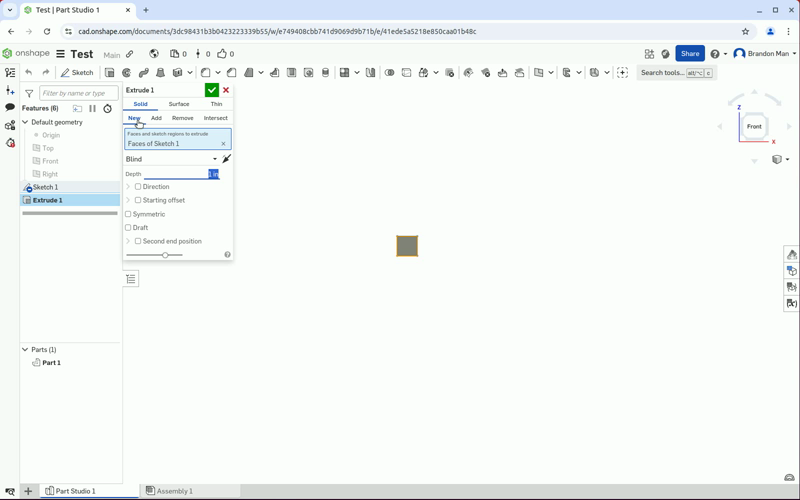
text(9.628)
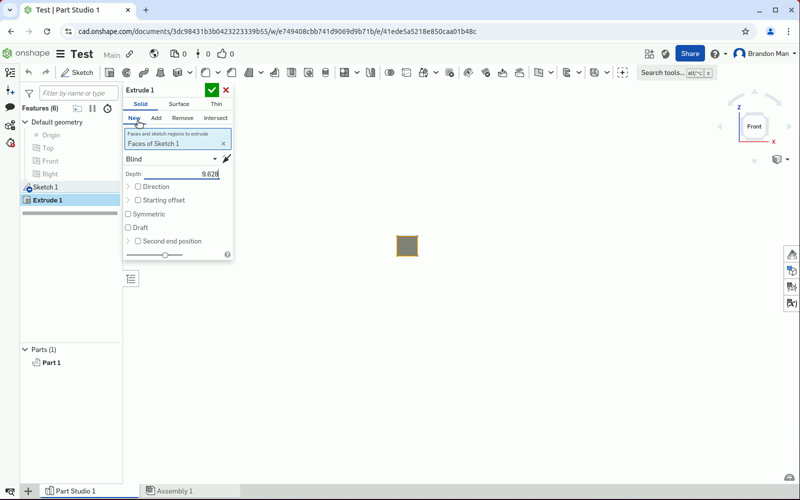
key(enter)
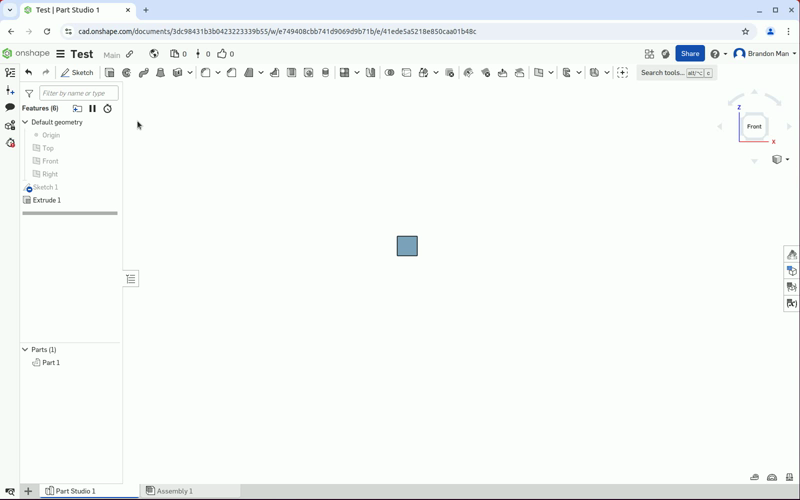
key(shift+h)
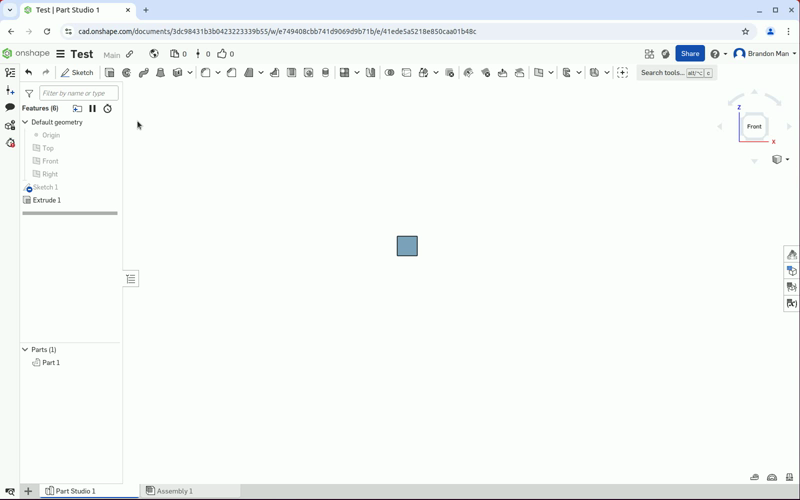
key(shift+h)
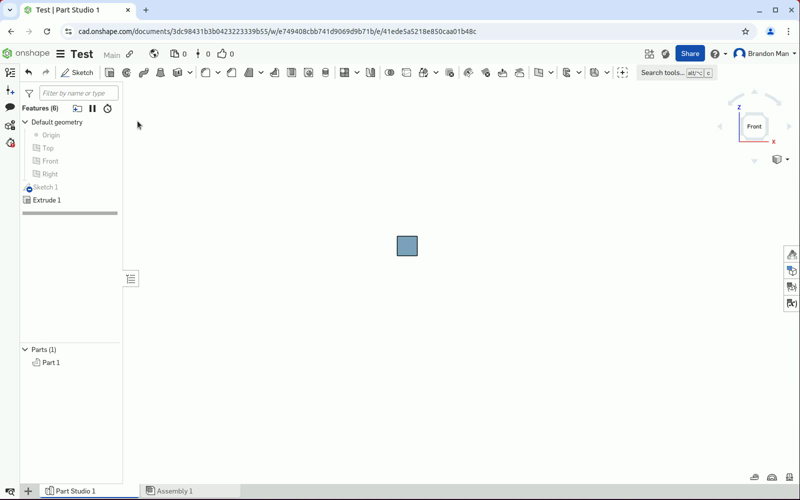
mouse_move(73, 189)
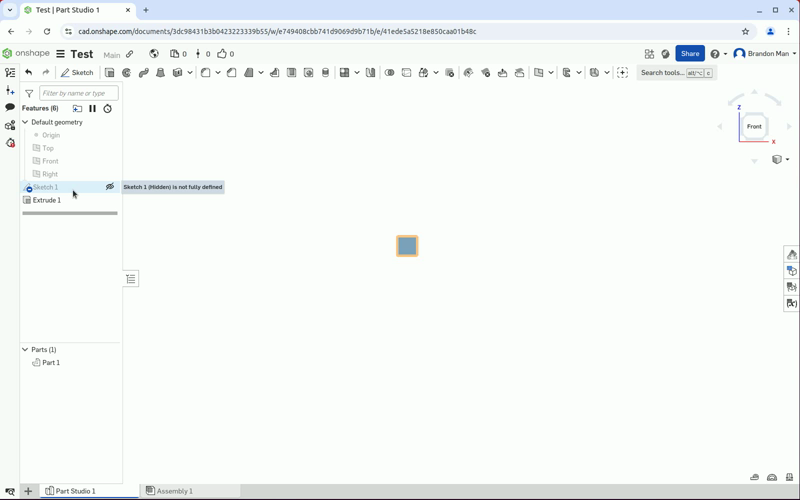
click(73, 189)
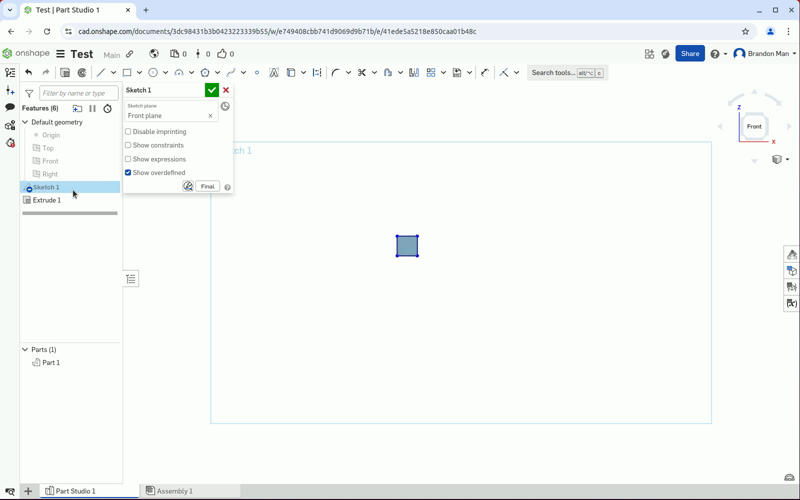
mouse_move(229, 92)
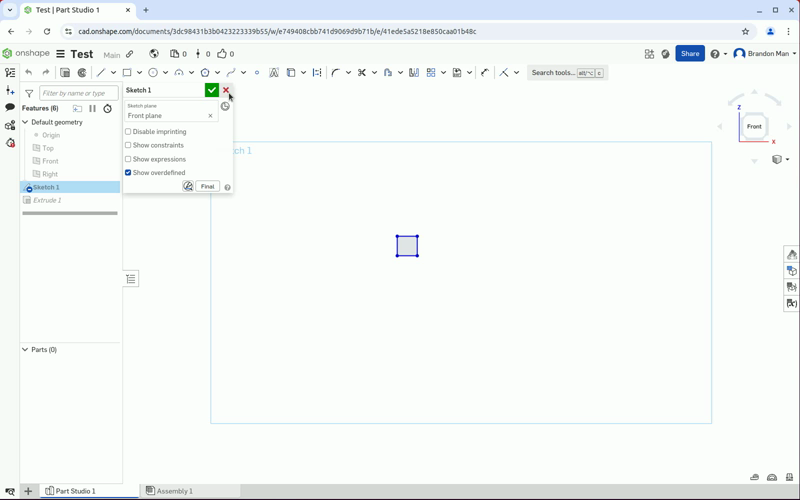
click(229, 92)
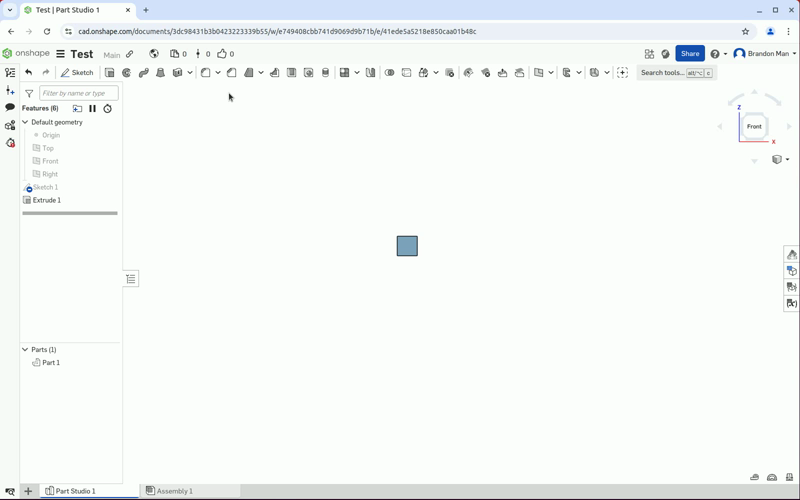
mouse_move(541, 75)
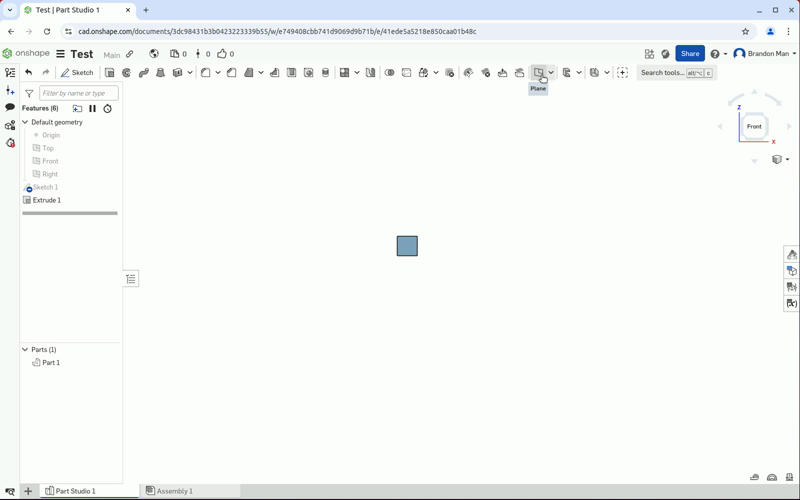
click(541, 75)
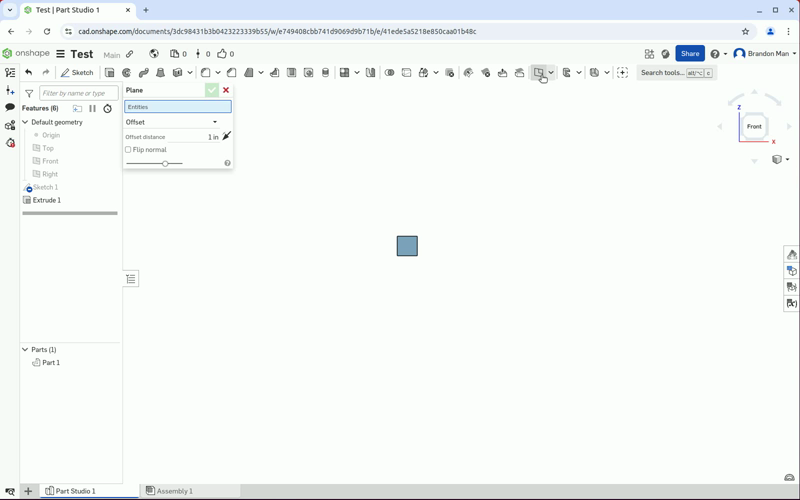
mouse_move(73, 163)
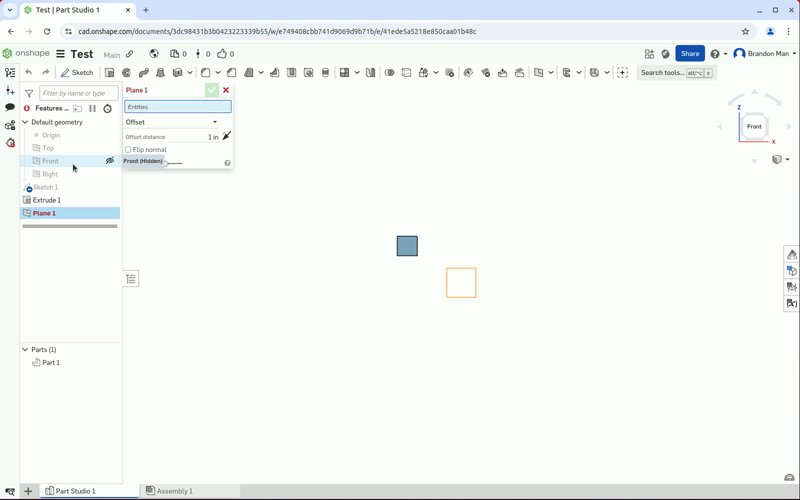
click(73, 163)
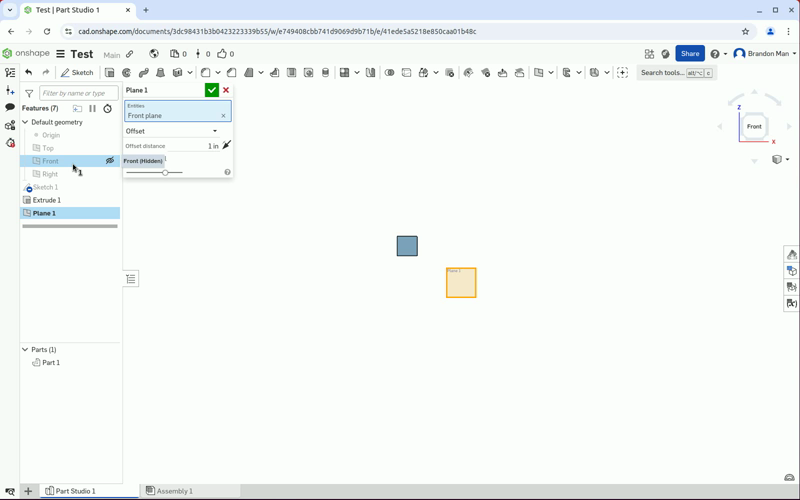
key(tab, 2)
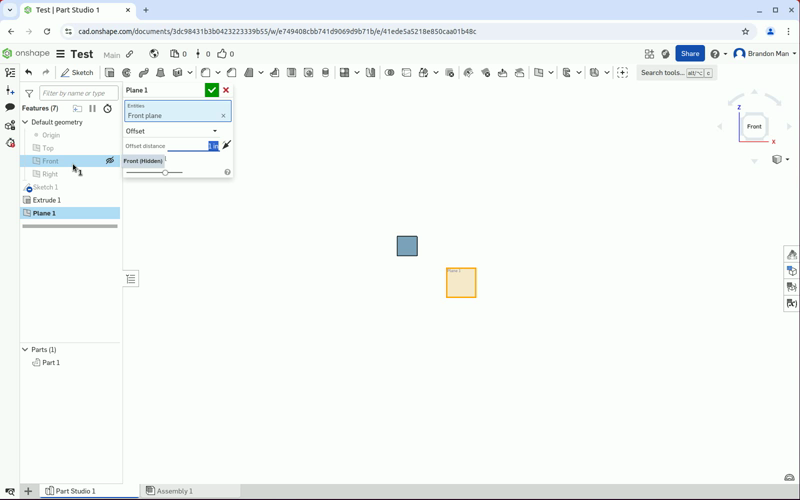
text(9.613)
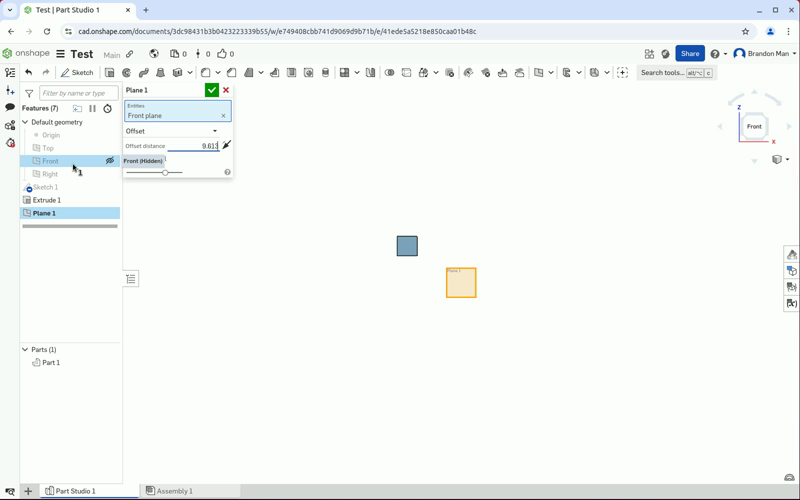
key(enter, 2)
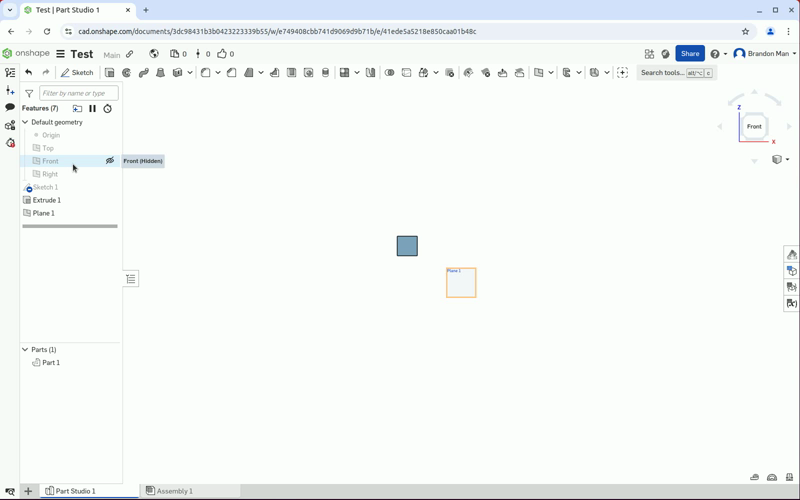
key(shift+s)
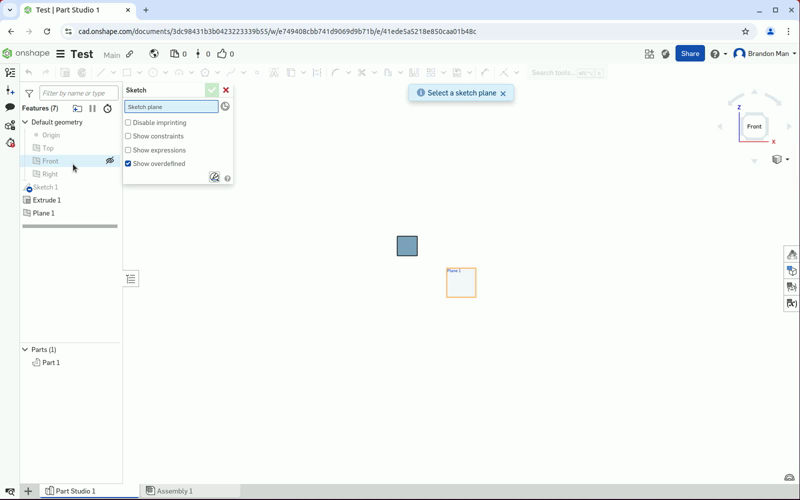
mouse_move(73, 215)
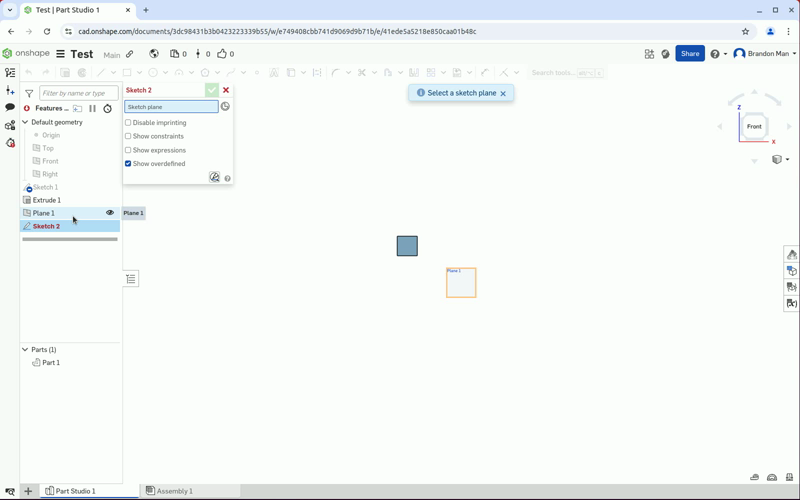
click(73, 215)
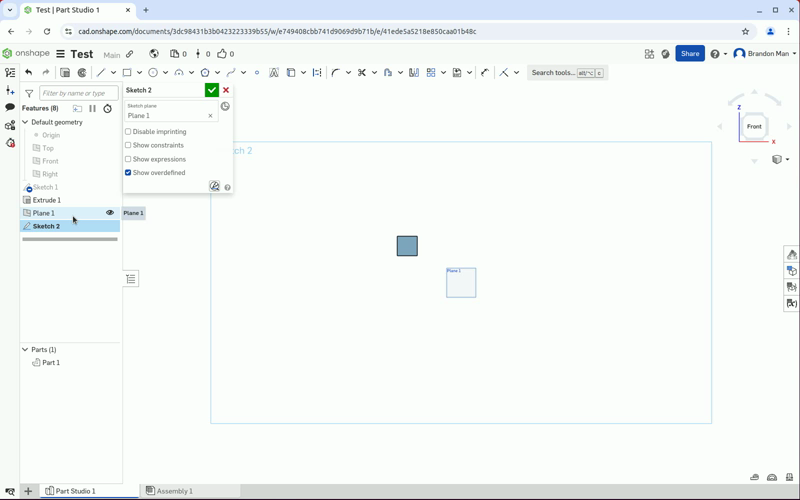
mouse_move(73, 352)
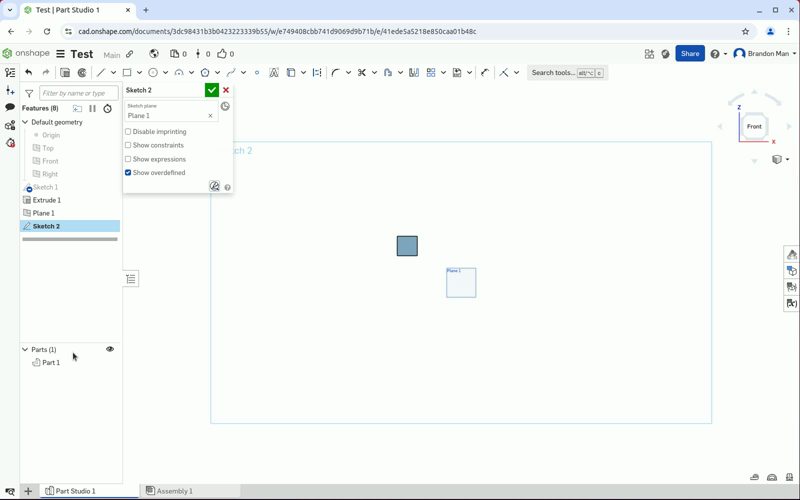
key(y)
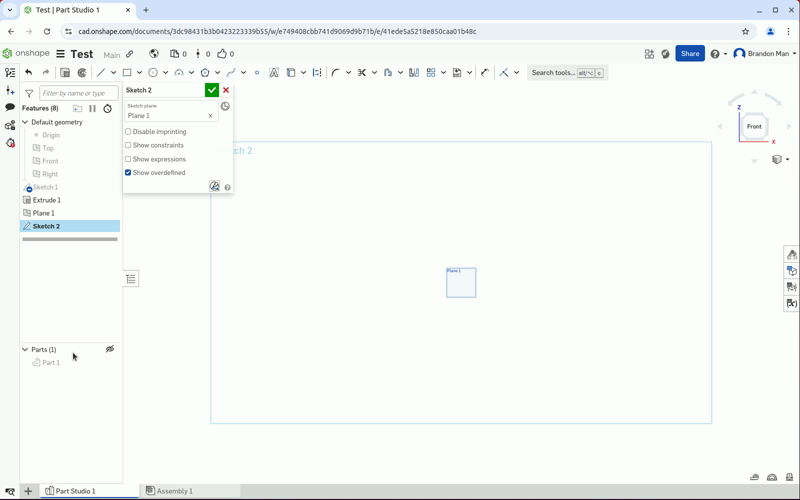
key(l)
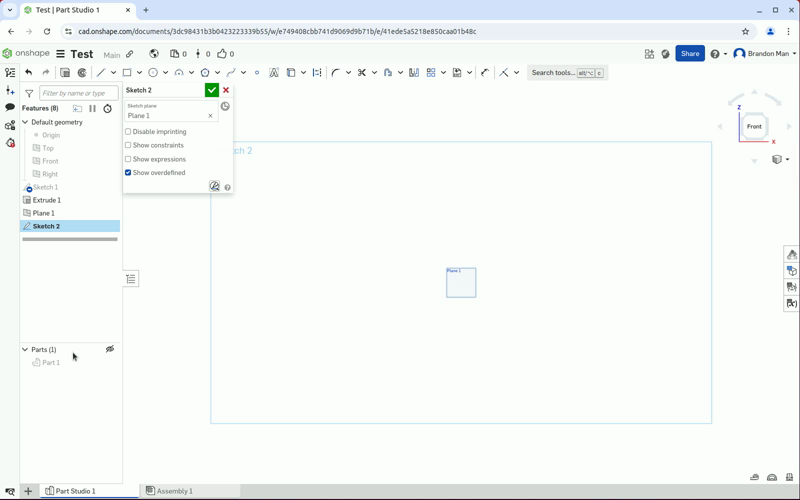
key_down(shift)
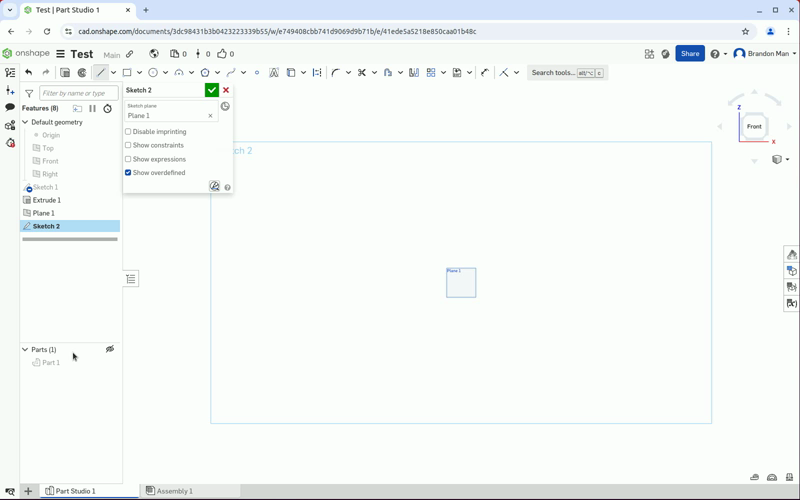
mouse_move(397, 255)
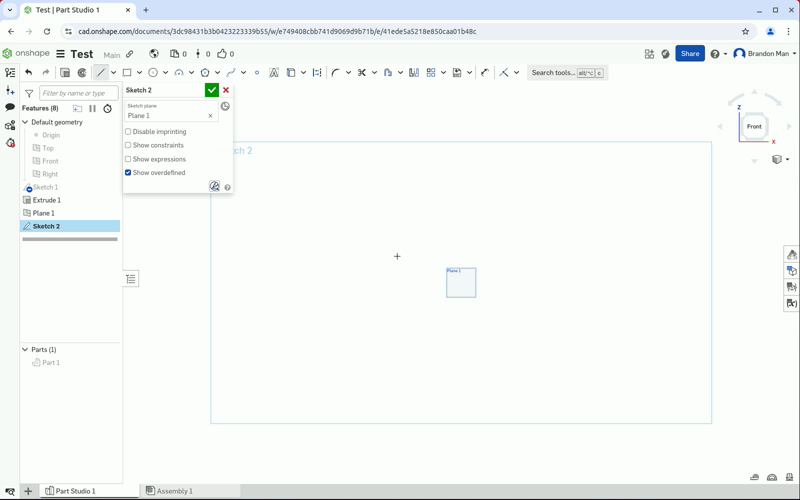
click(397, 255)
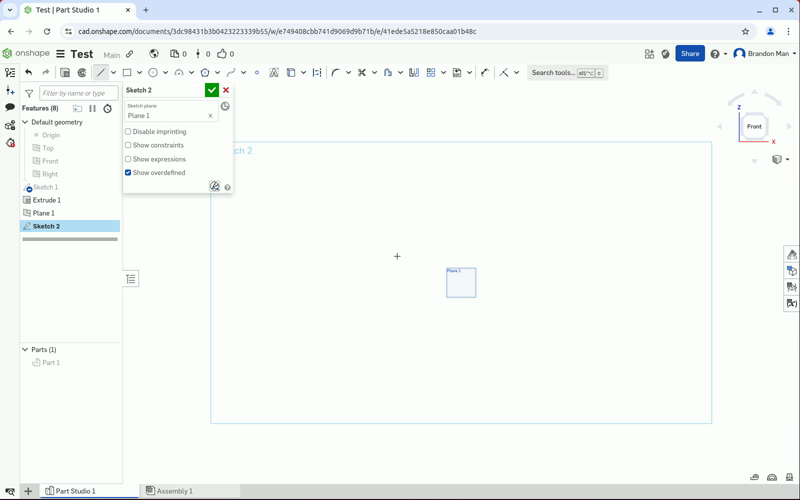
key_up(shift)
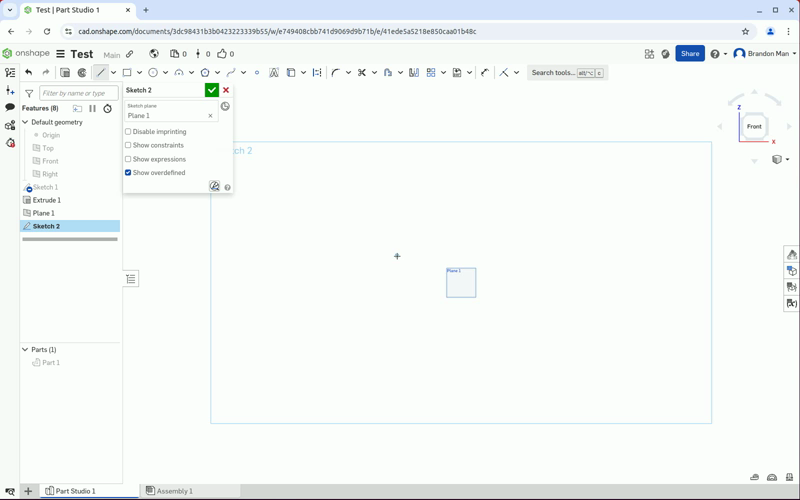
key_down(shift)
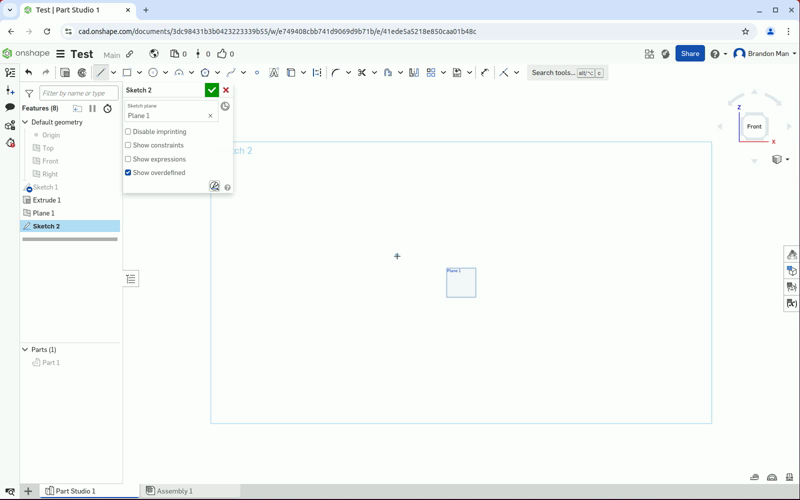
mouse_move(427, 255)
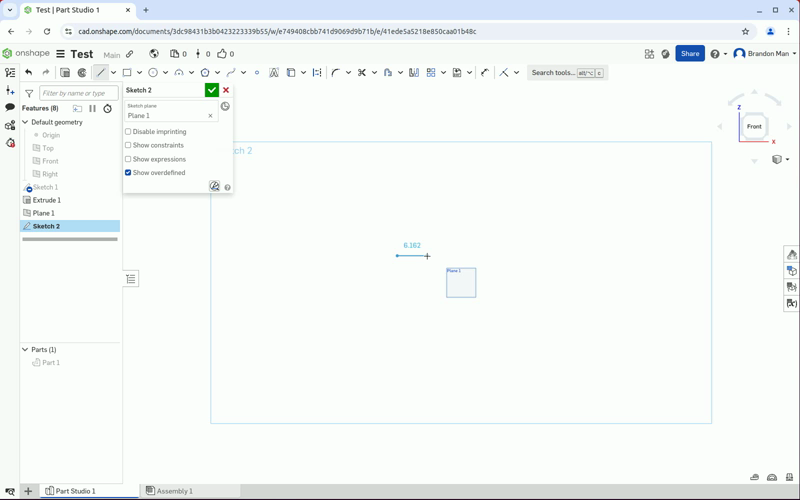
mouse_move(417, 255)
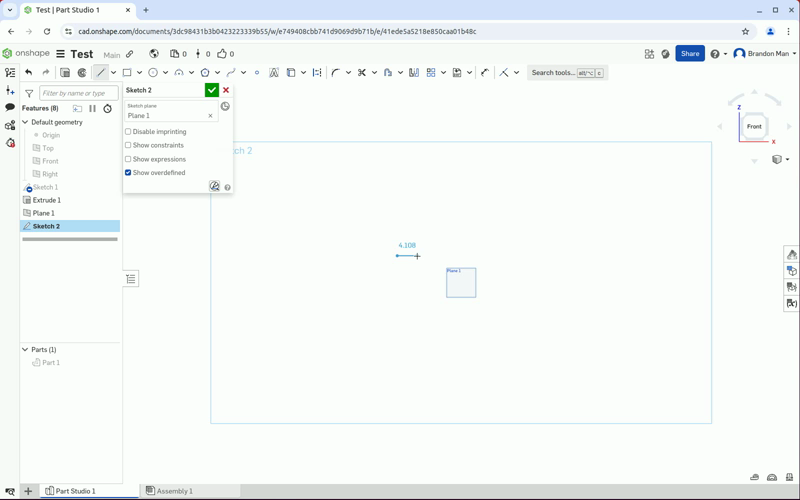
click(417, 255)
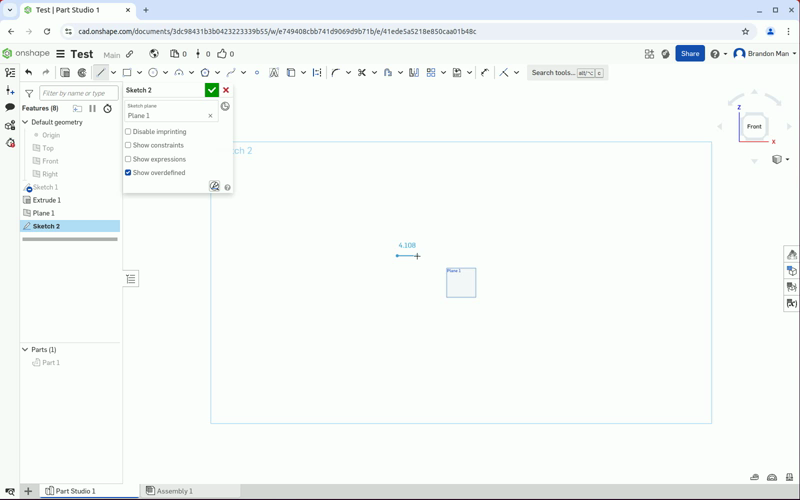
key_up(shift)
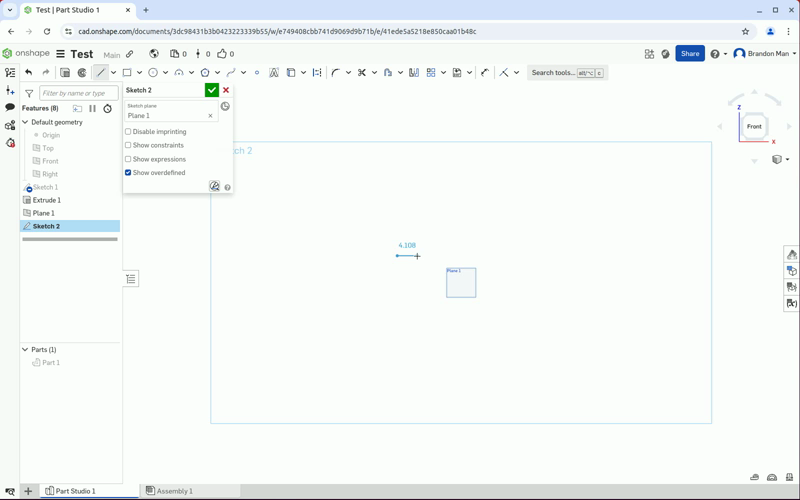
key_down(shift)
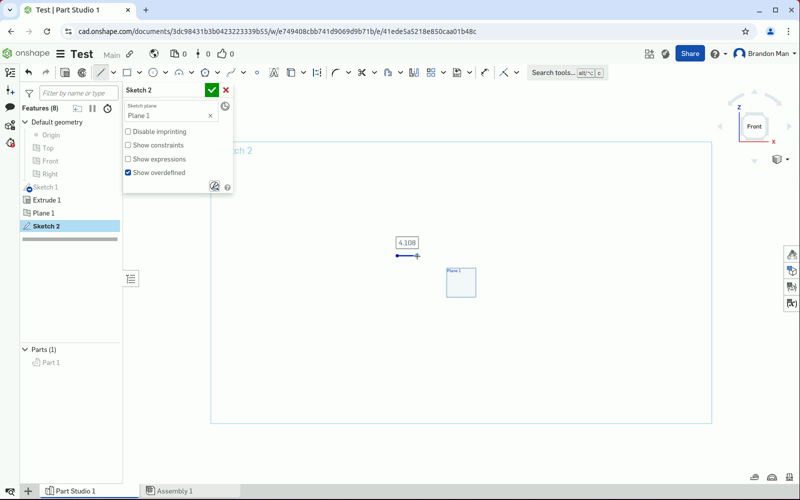
mouse_move(447, 255)
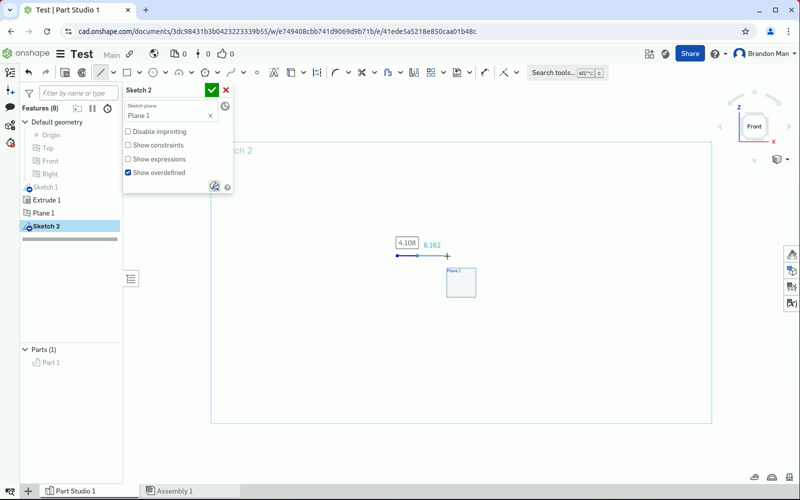
mouse_move(417, 246)
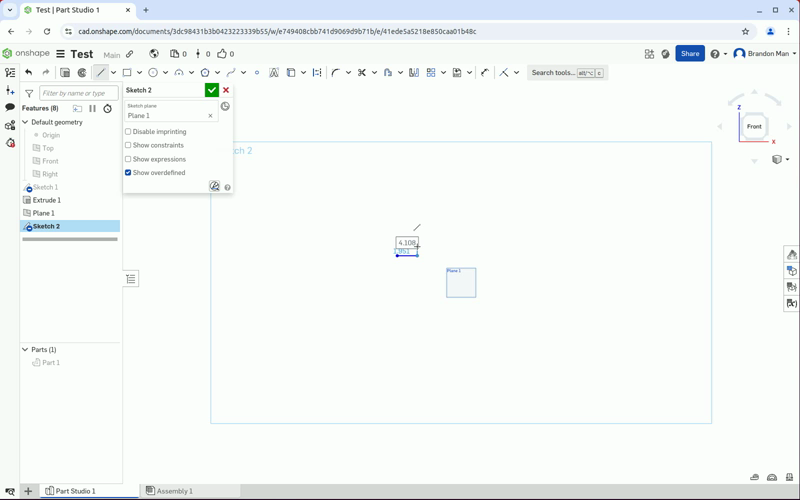
click(417, 246)
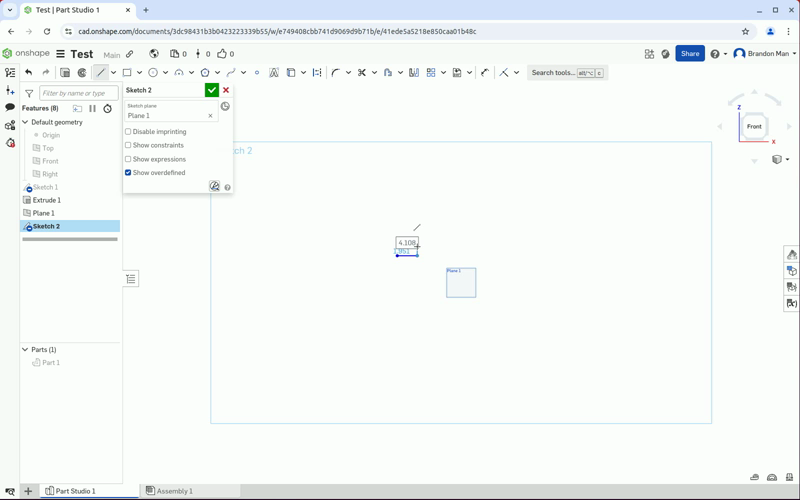
key_up(shift)
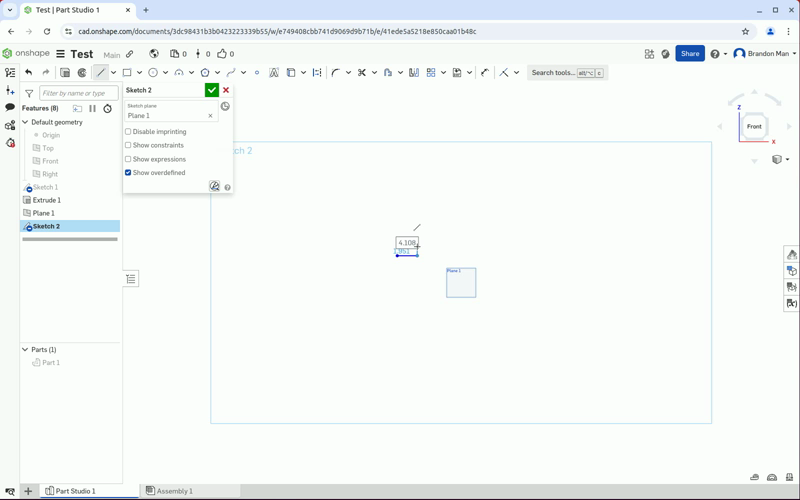
key_down(shift)
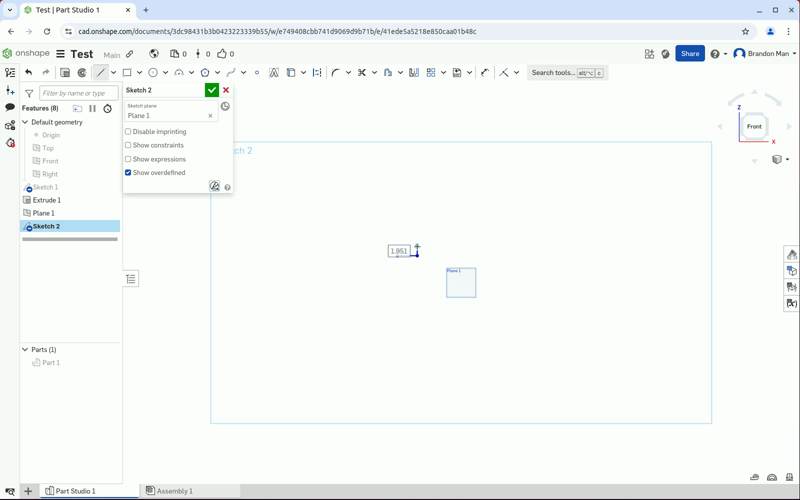
mouse_move(447, 246)
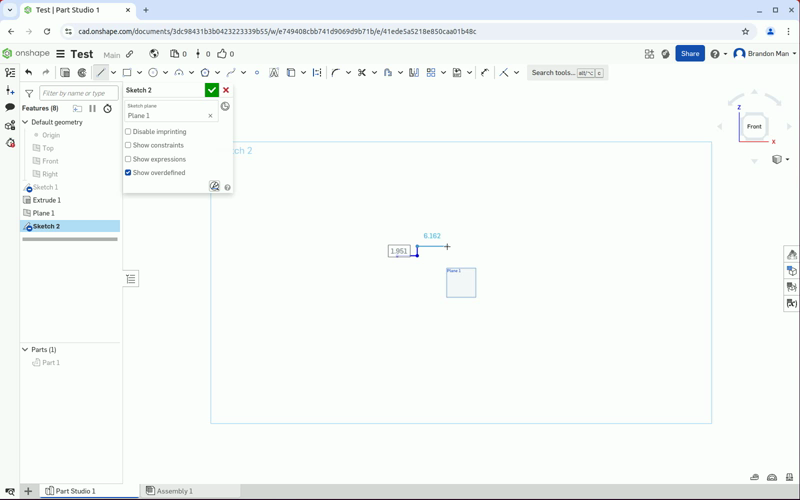
mouse_move(397, 246)
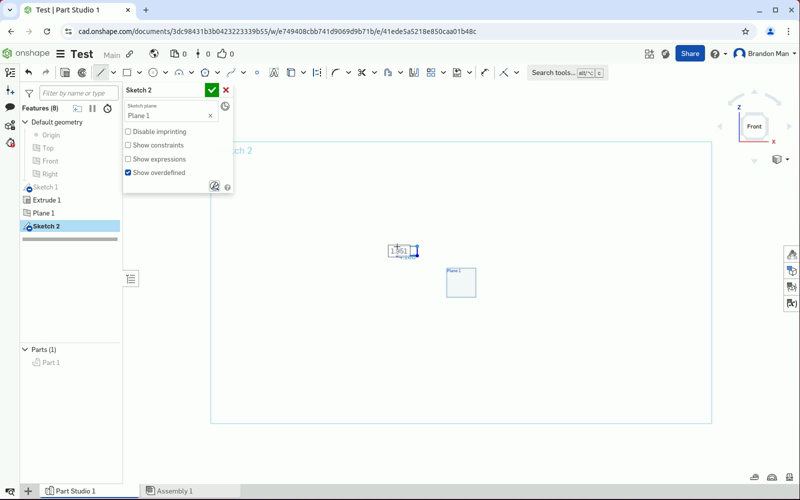
click(397, 246)
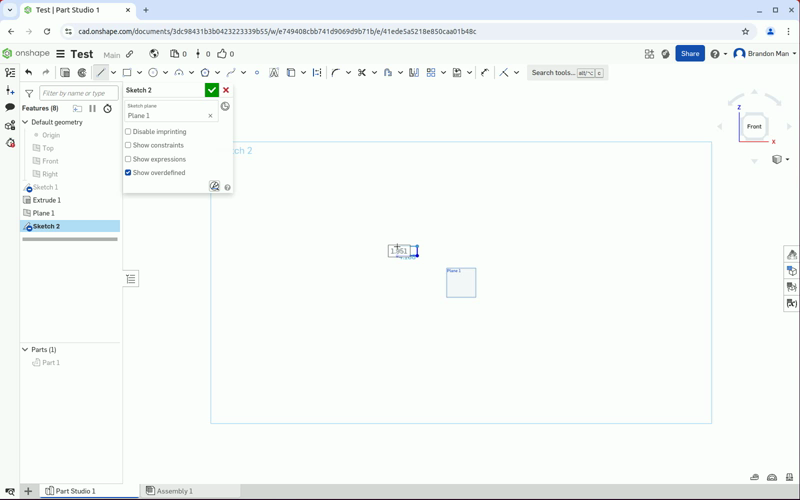
key_up(shift)
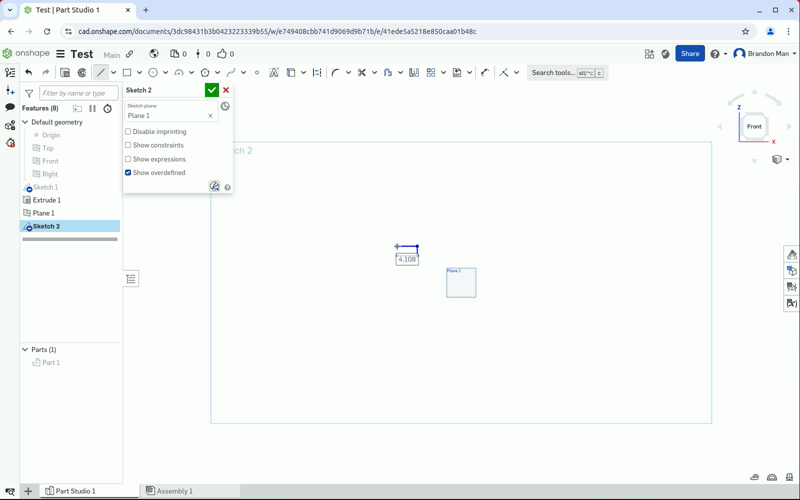
mouse_move(427, 246)
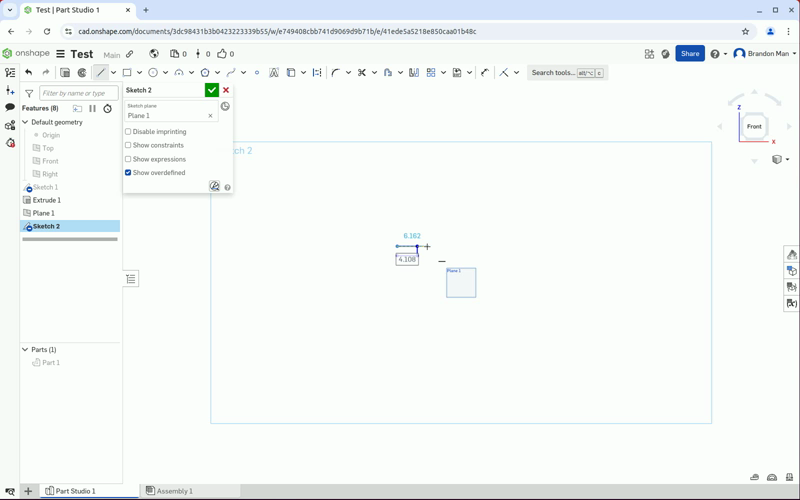
key_down(shift)
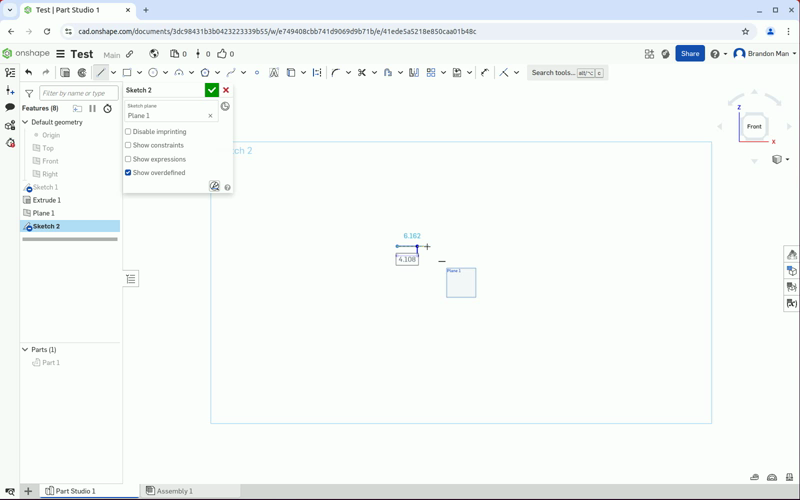
mouse_move(397, 255)
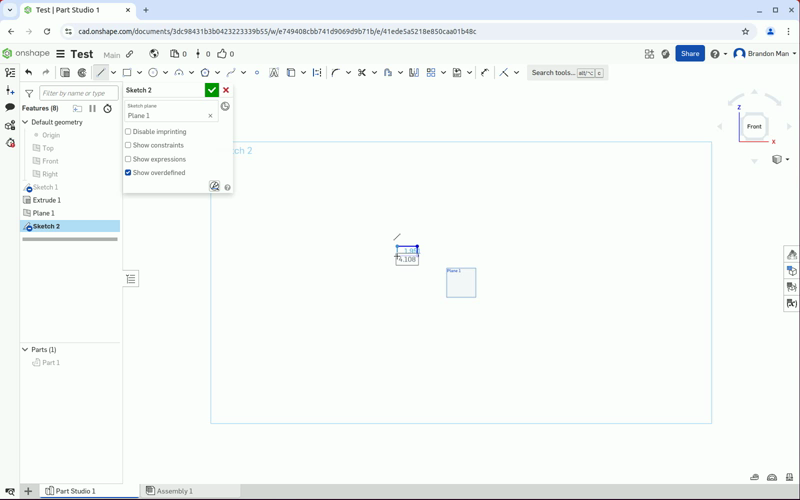
key_up(shift)
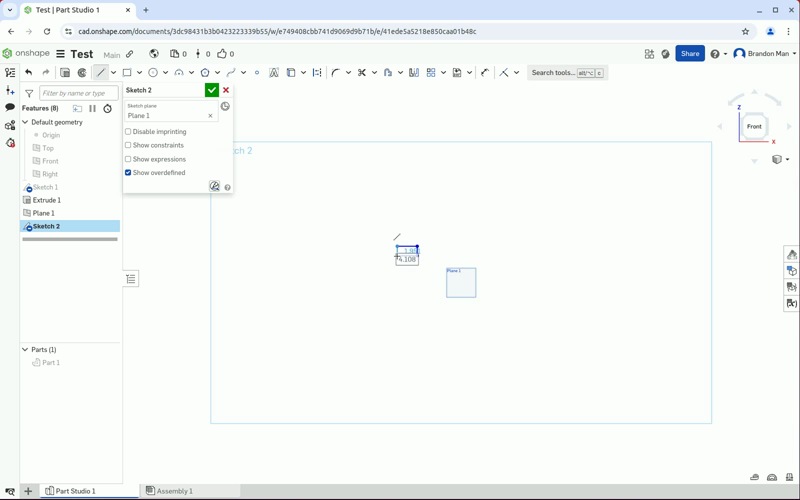
click(397, 255)
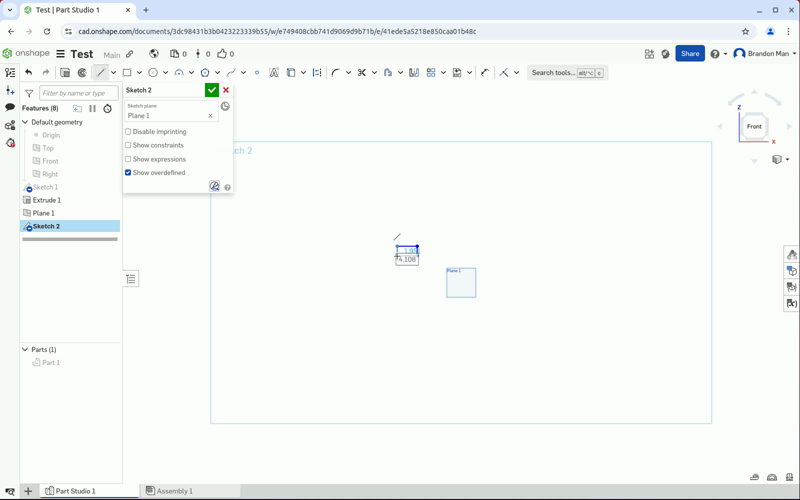
key(esc)
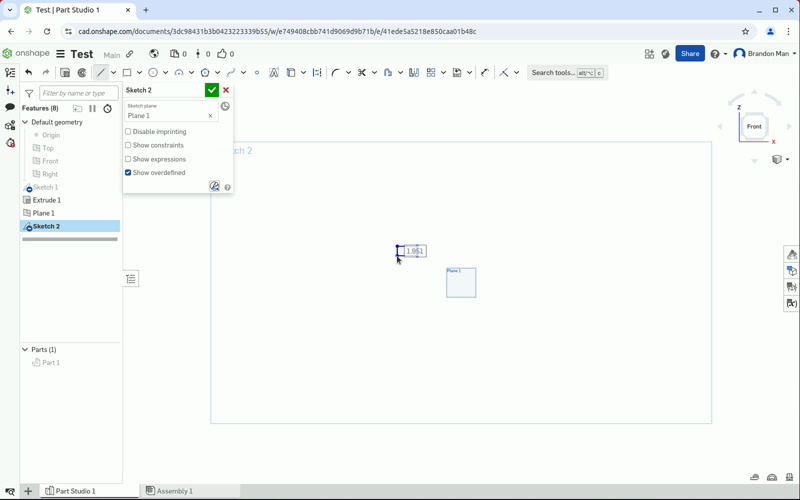
mouse_move(400, 254)
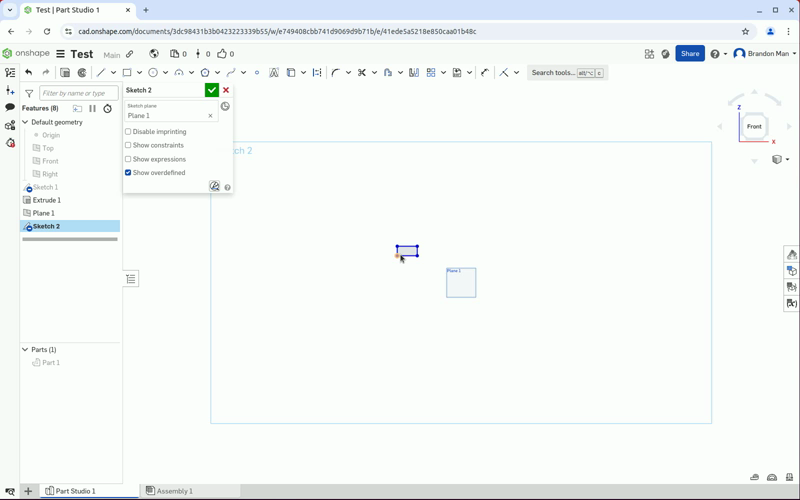
scroll(6)
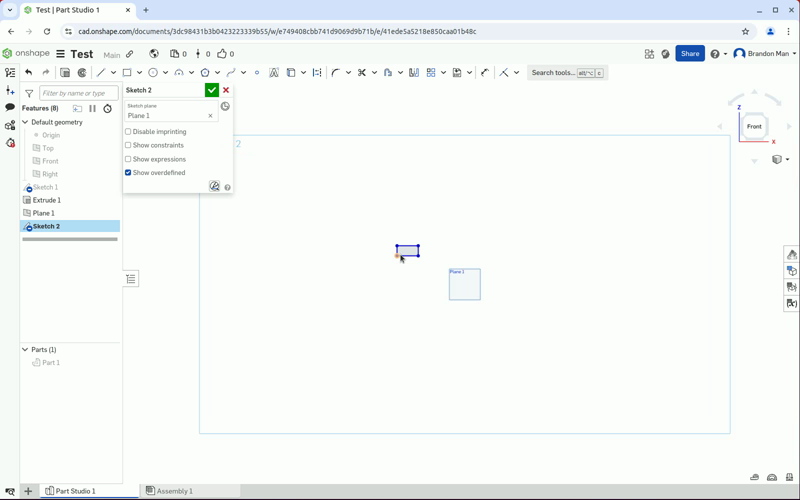
scroll(6)
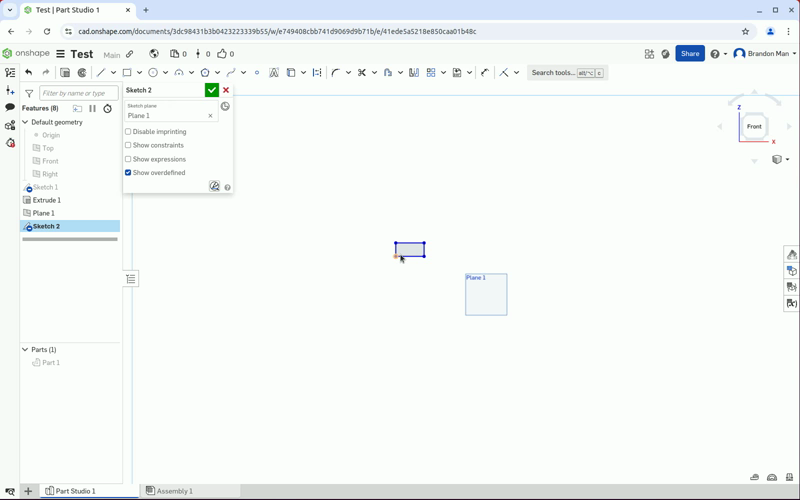
scroll(6)
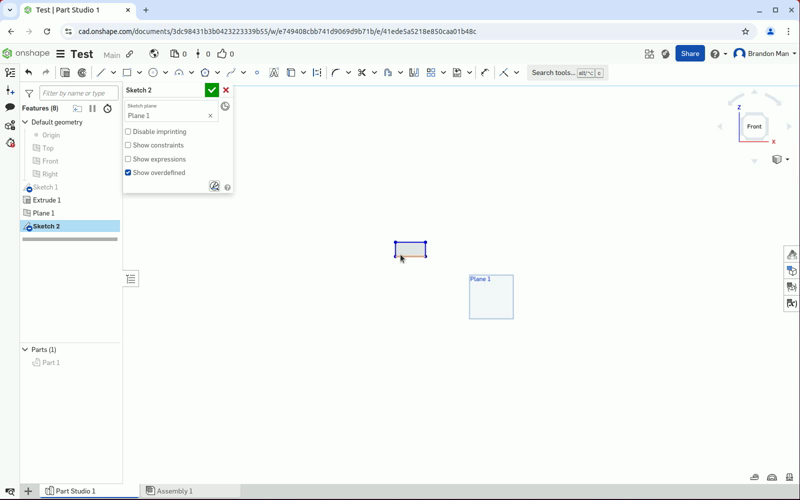
scroll(6)
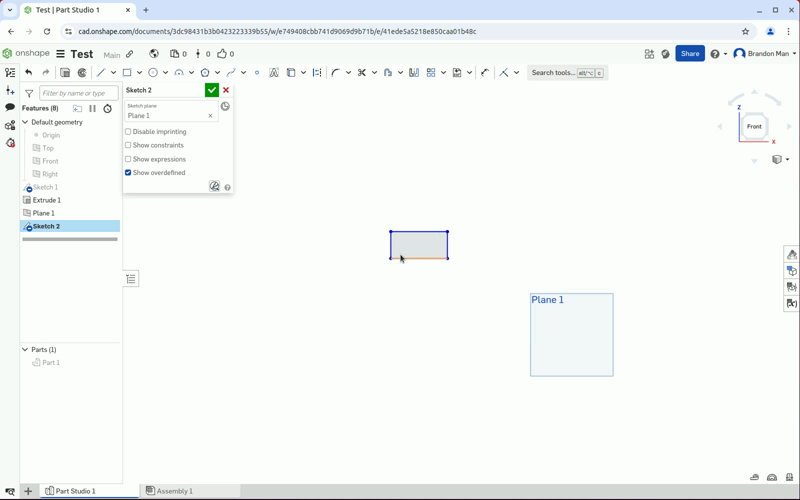
scroll(6)
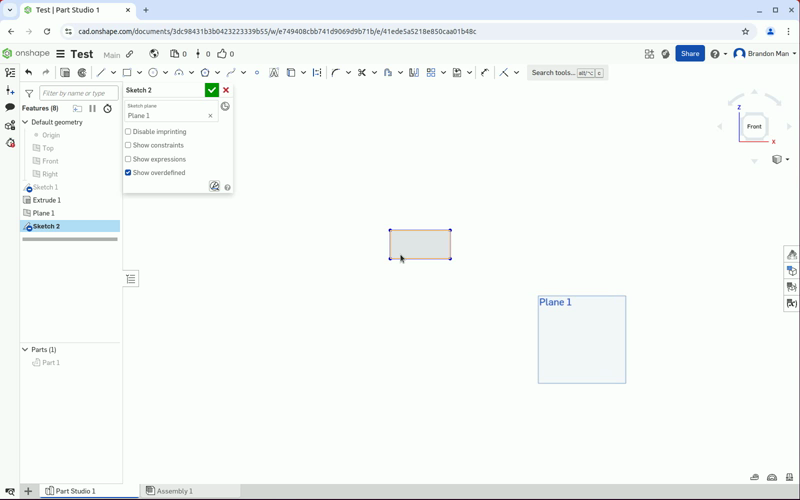
scroll(6)
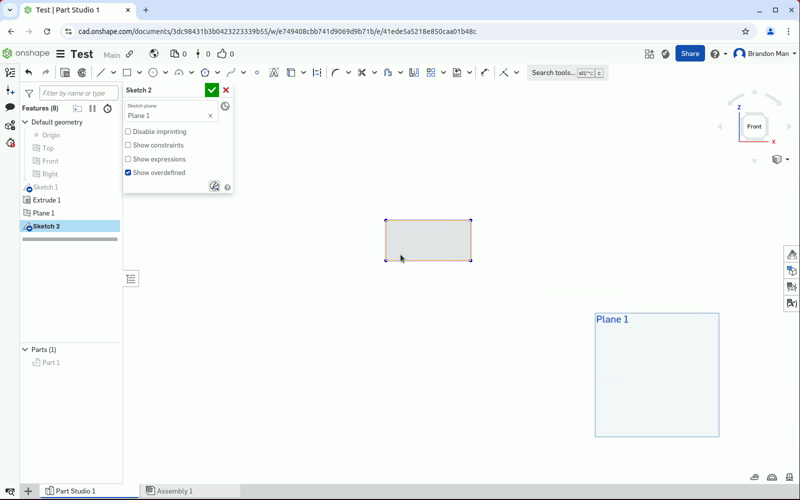
scroll(6)
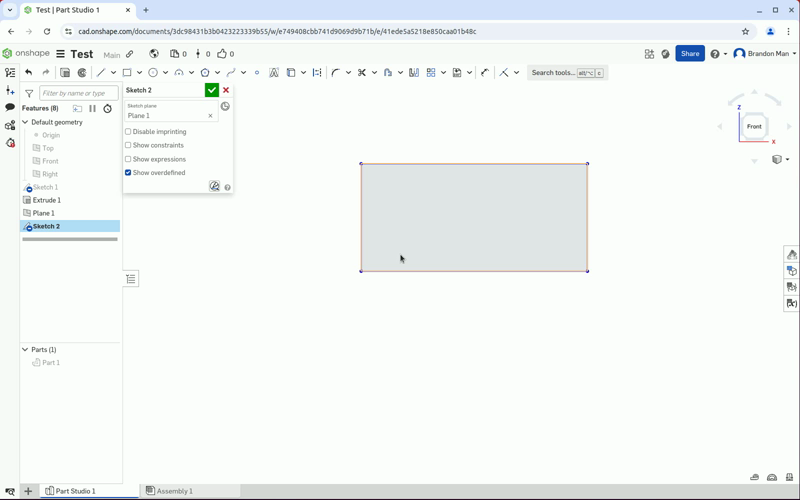
click(400, 254)
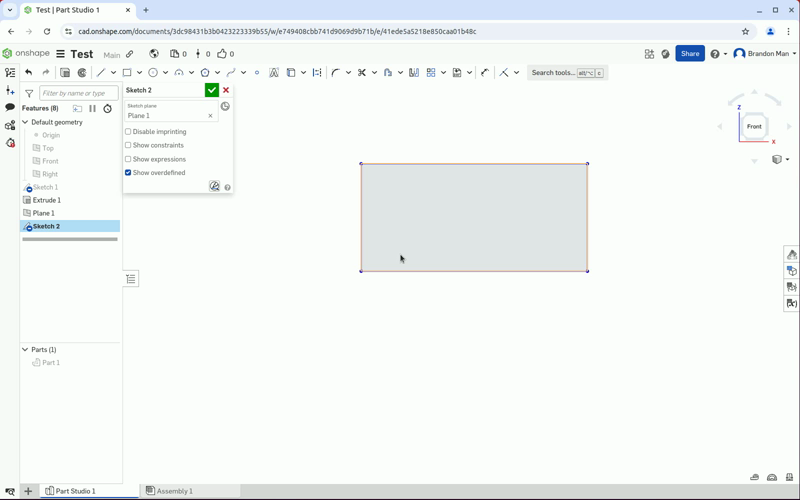
scroll(-6)
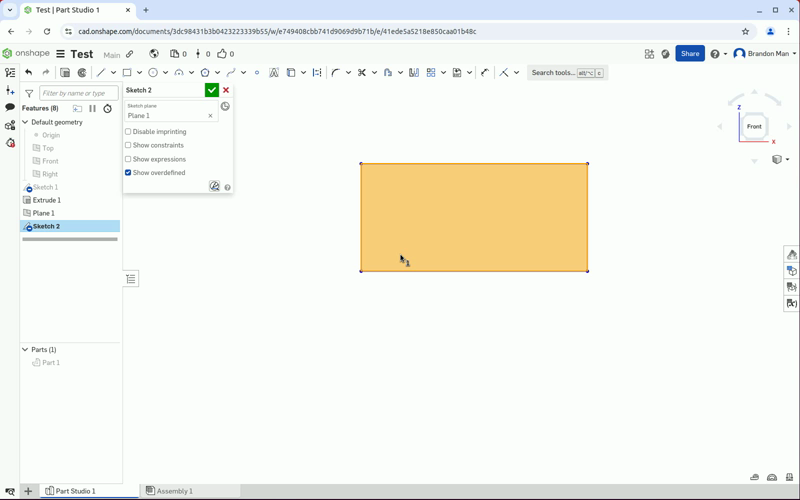
scroll(-6)
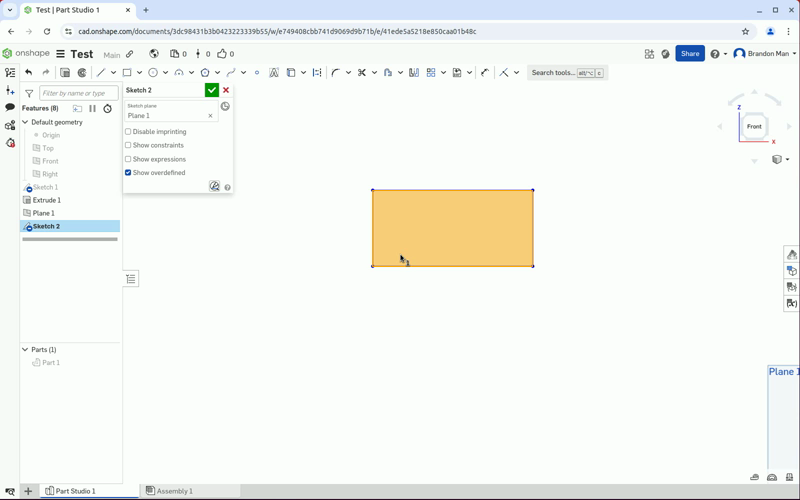
scroll(-6)
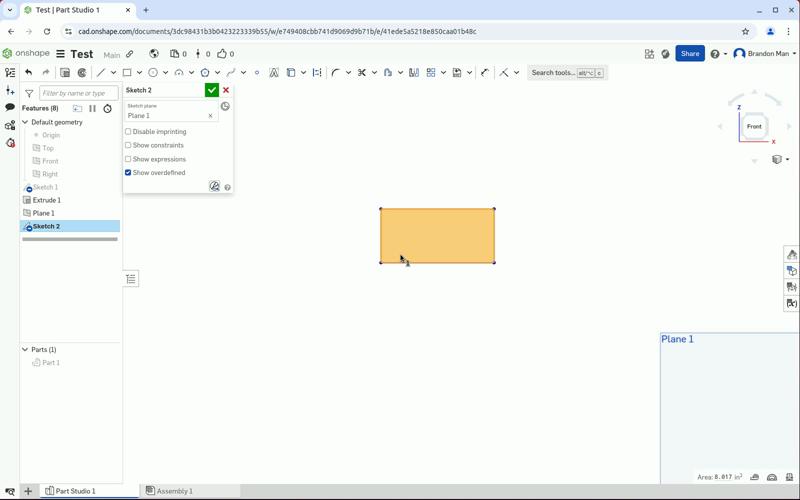
scroll(-6)
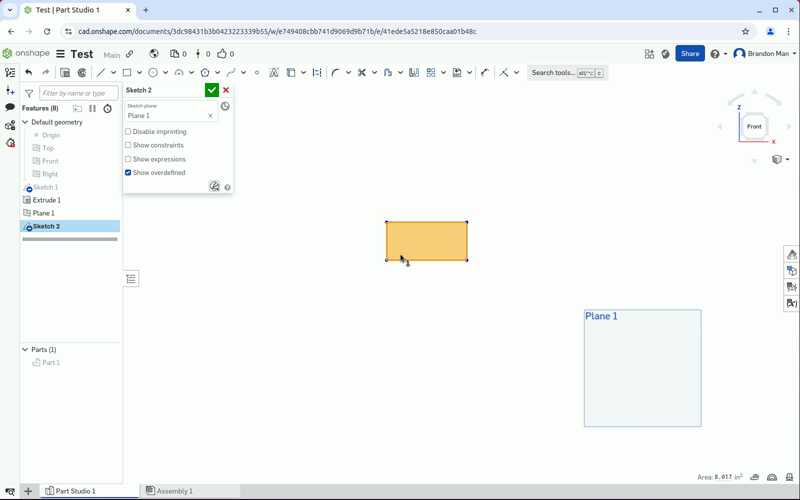
scroll(-6)
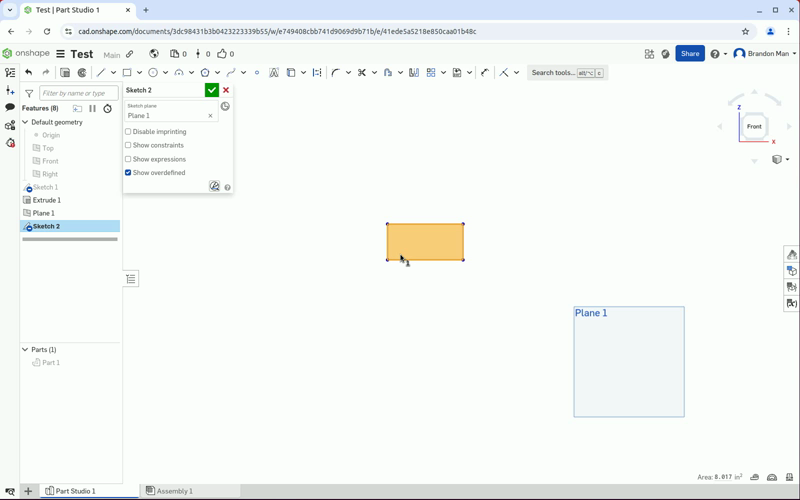
scroll(-6)
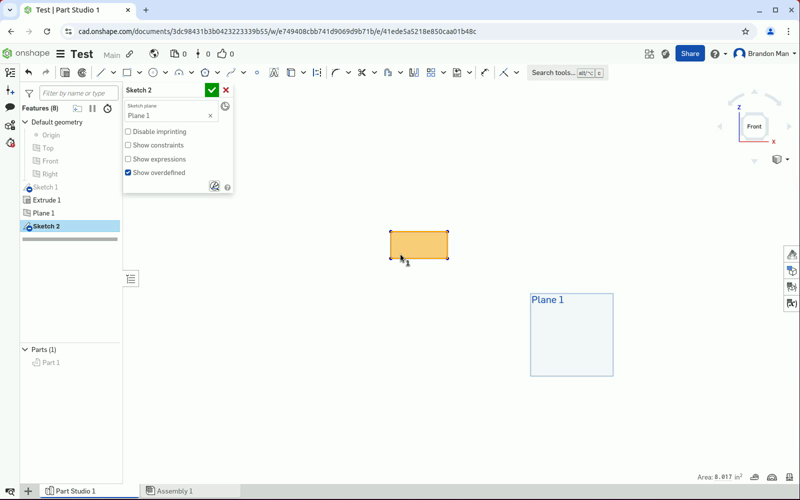
scroll(-6)
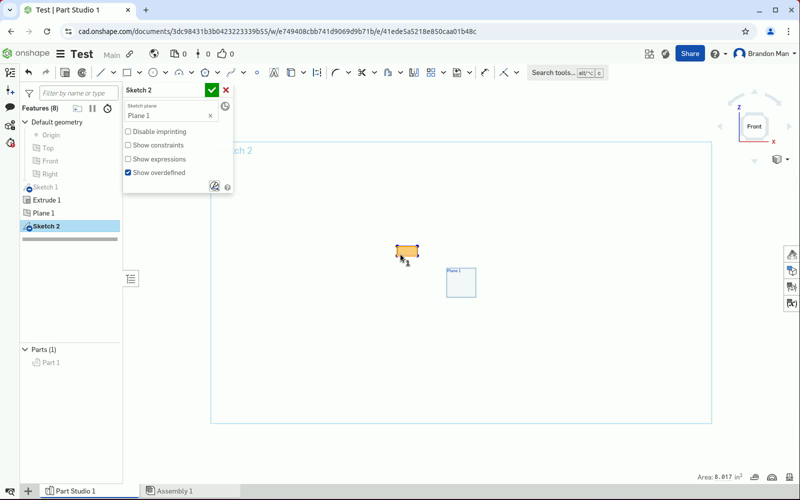
mouse_move(73, 352)
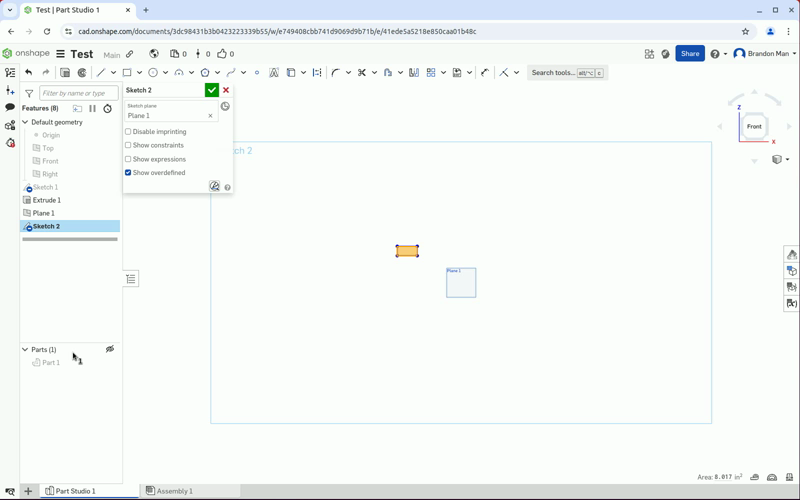
key(shift+y)
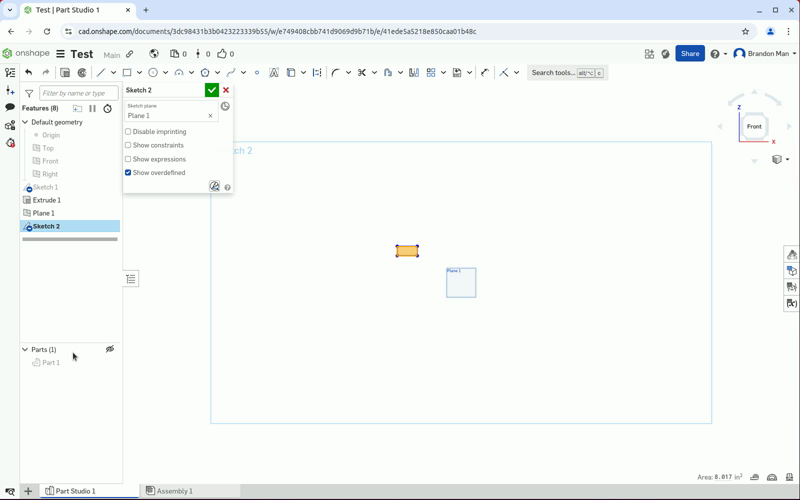
key(shift+e)
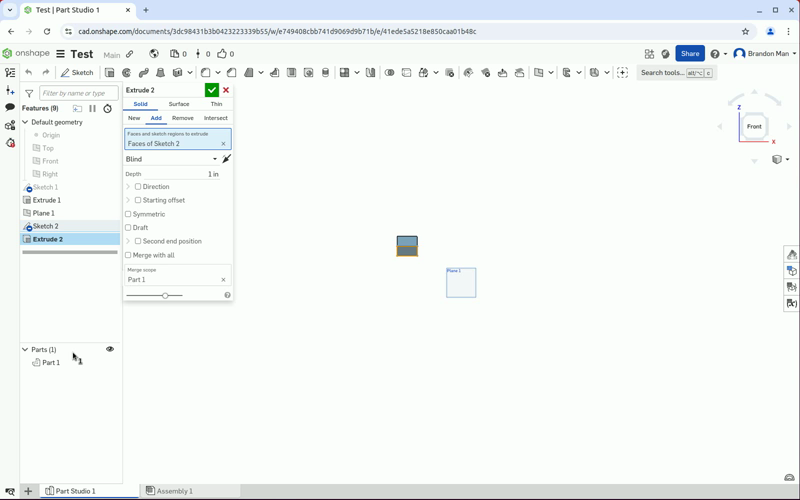
mouse_move(143, 106)
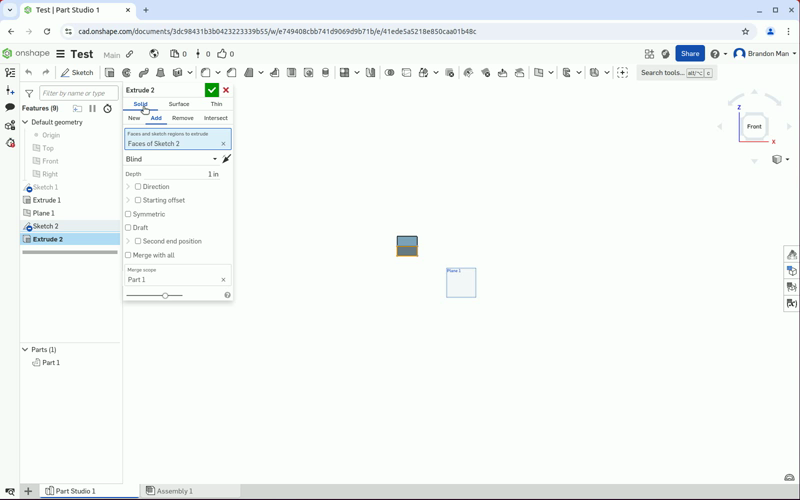
click(143, 106)
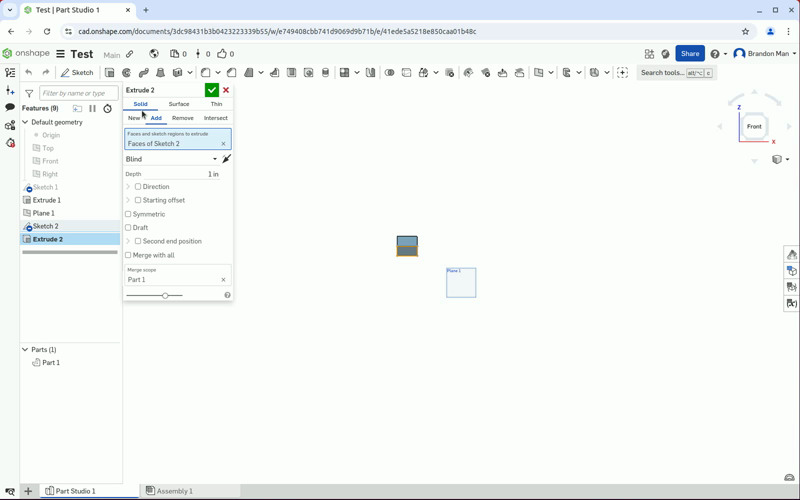
mouse_move(137, 120)
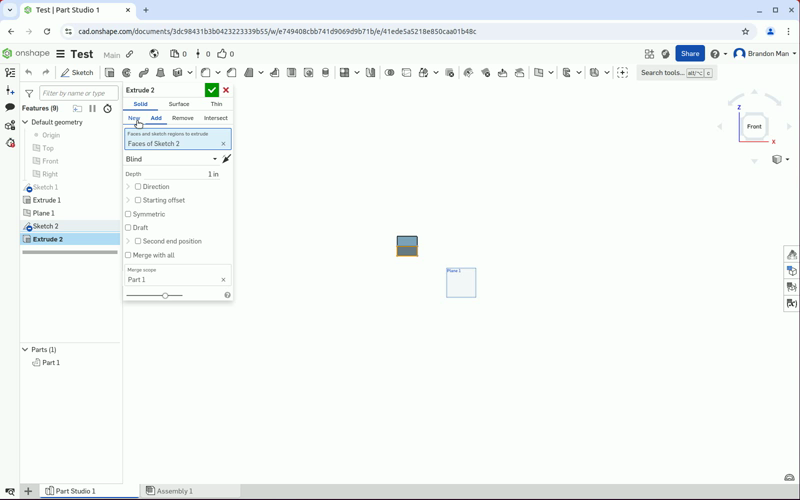
click(137, 120)
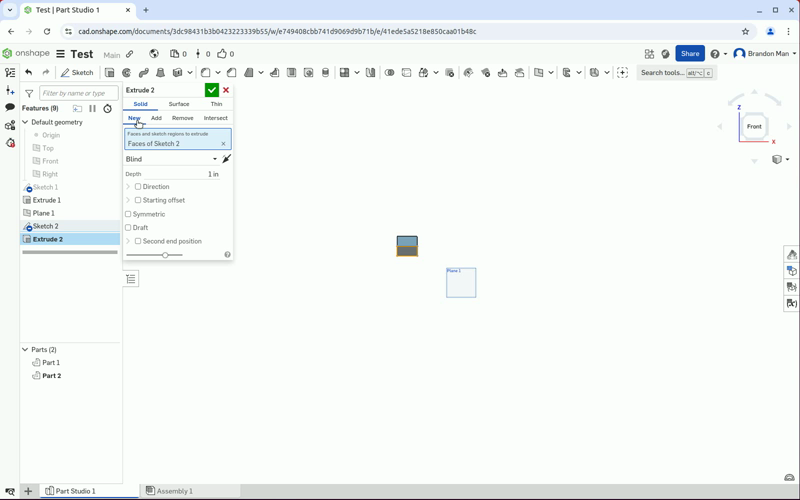
key(tab, 4)
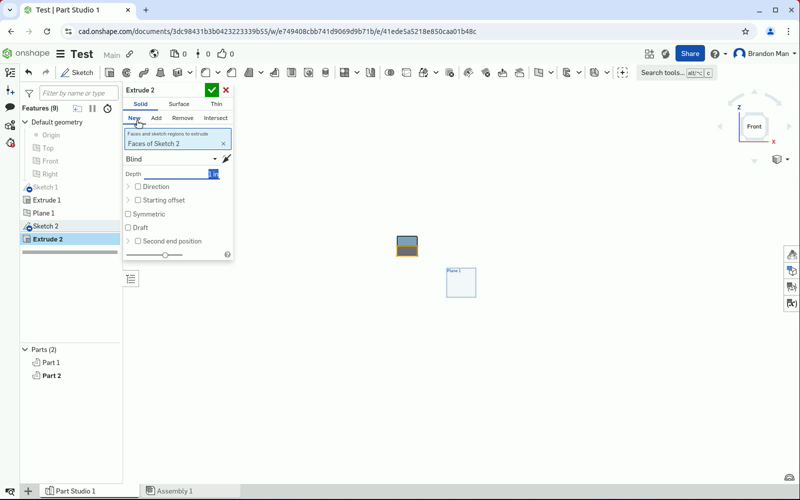
text(1.926)
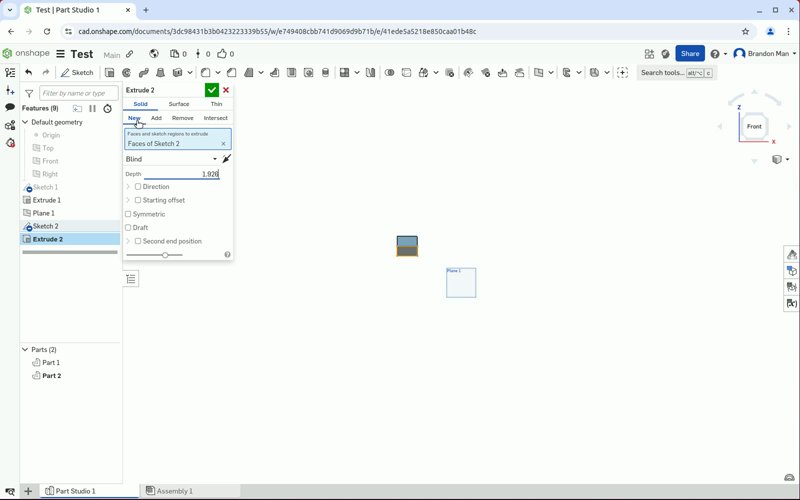
key(enter)
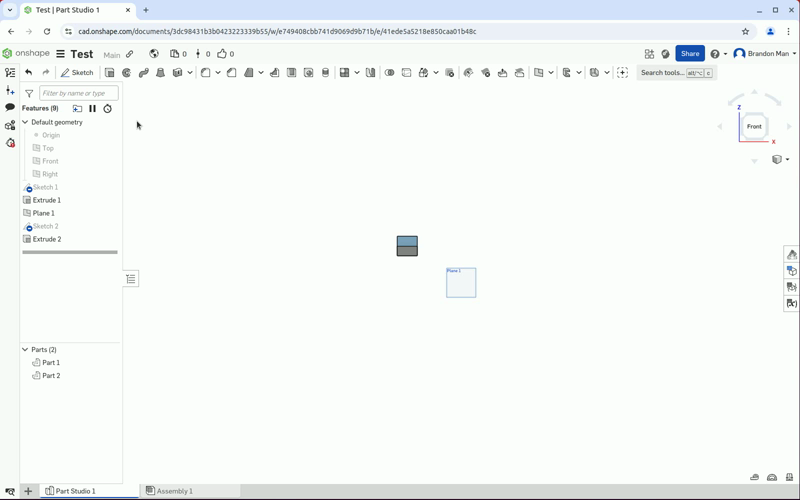
key(shift+h)
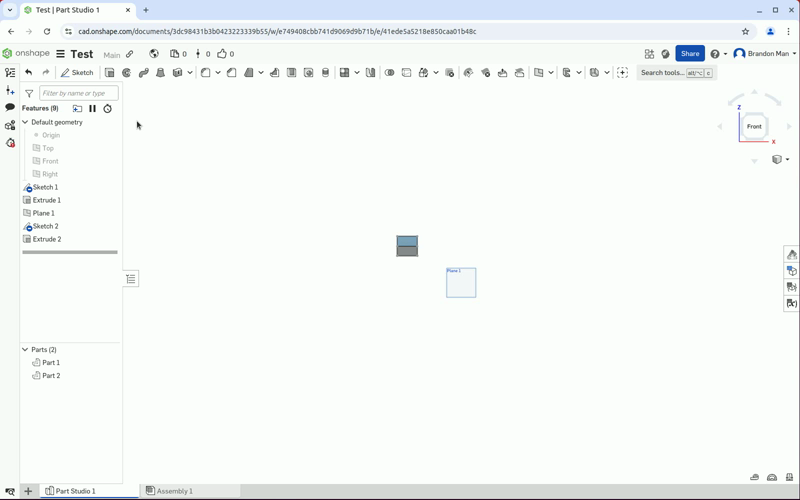
key(shift+h)
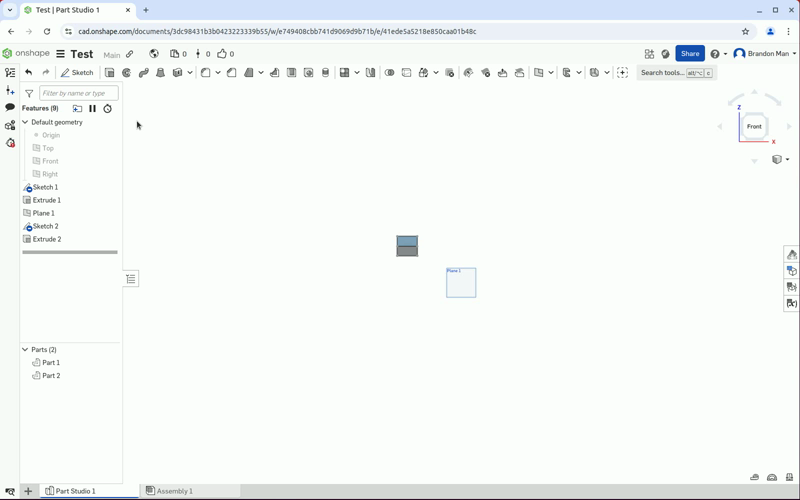
key(shift+7)
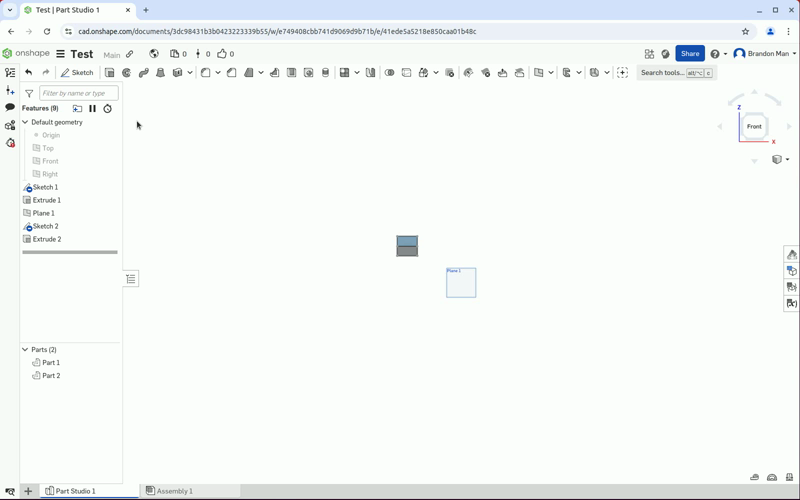
key(left, 2)
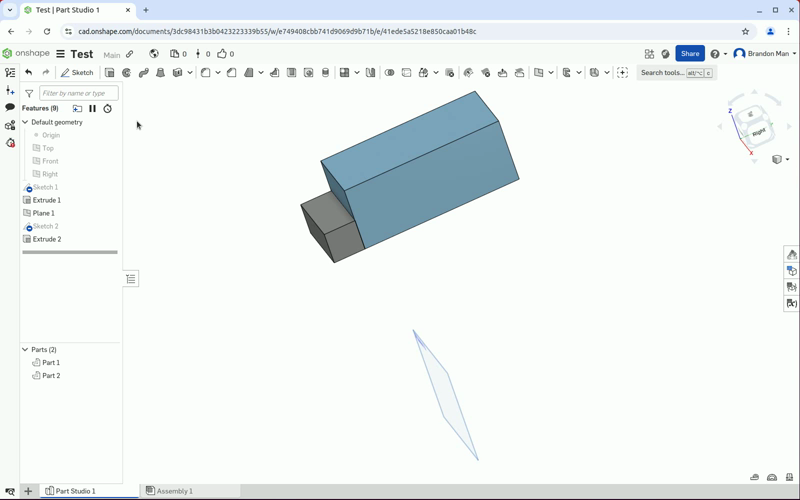
key(down, 2)
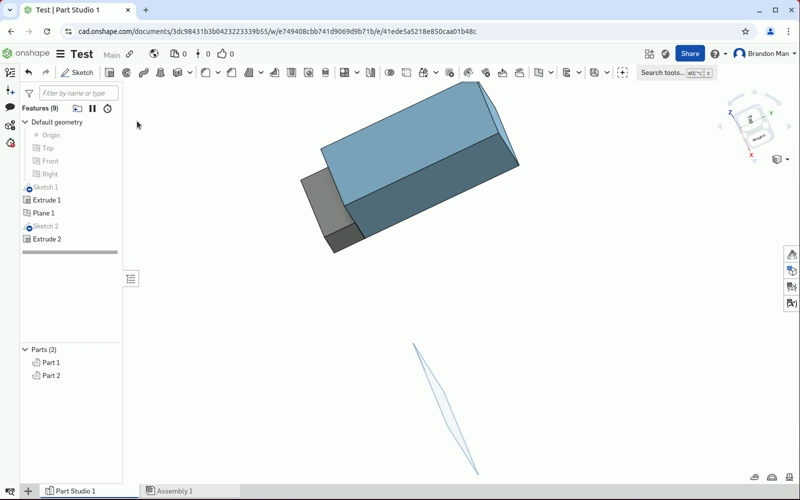
key(up, 2)
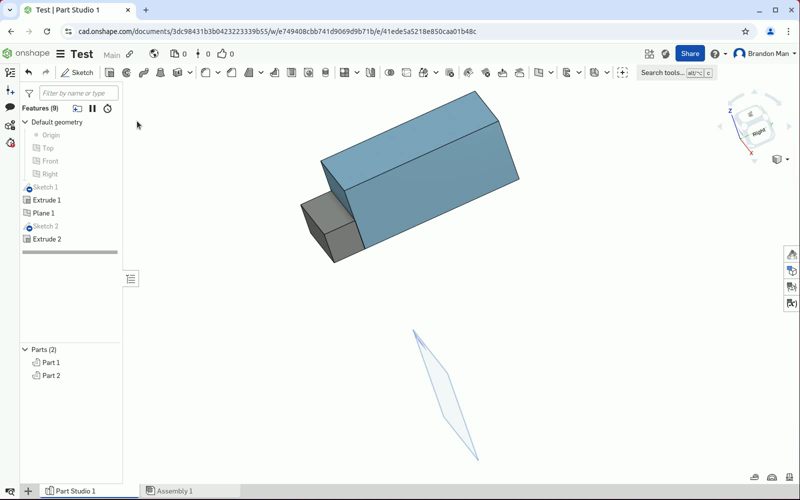
key(right, 2)
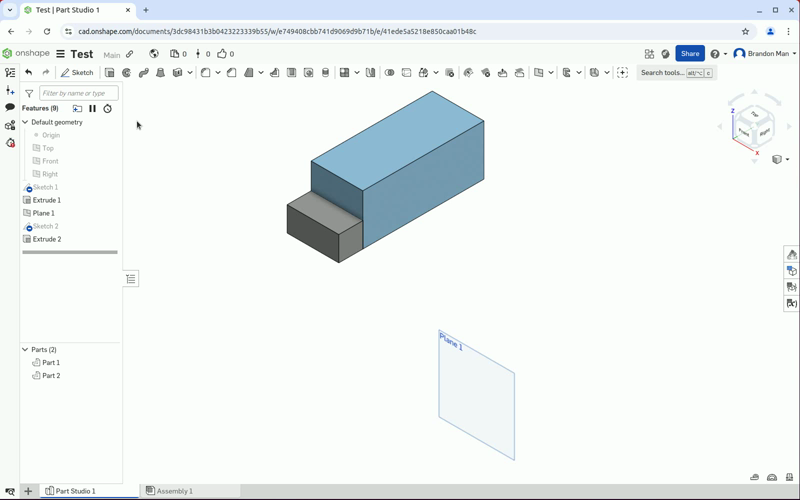
mouse_move(73, 189)
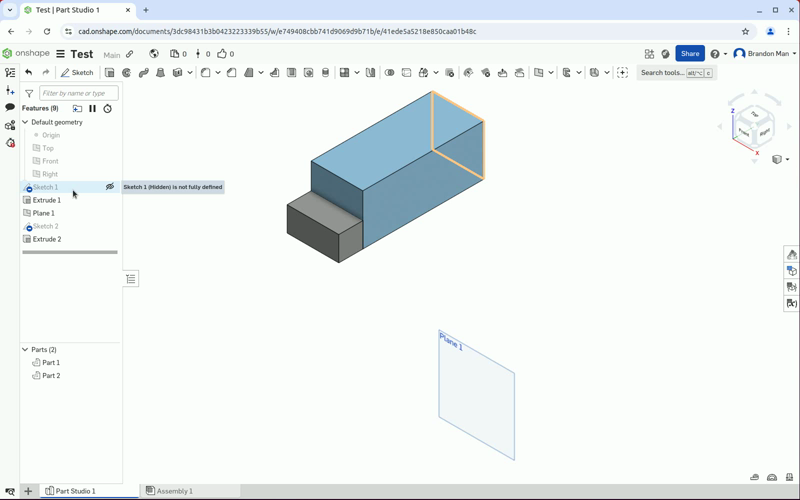
click(73, 189)